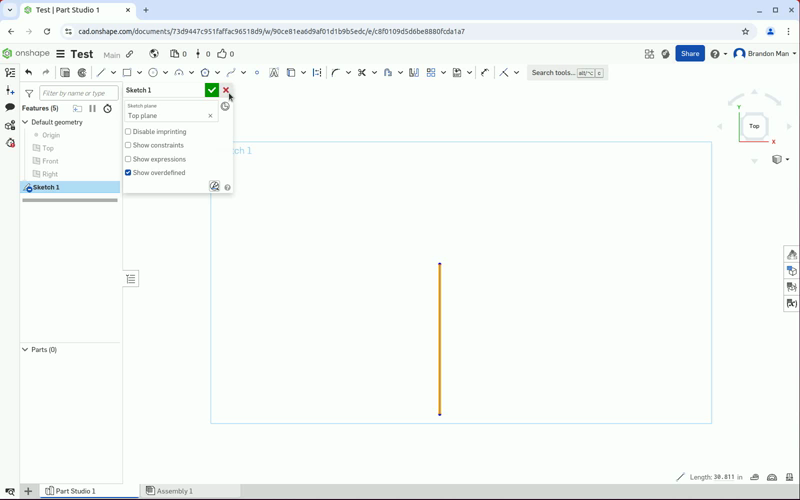
key(shift+h)
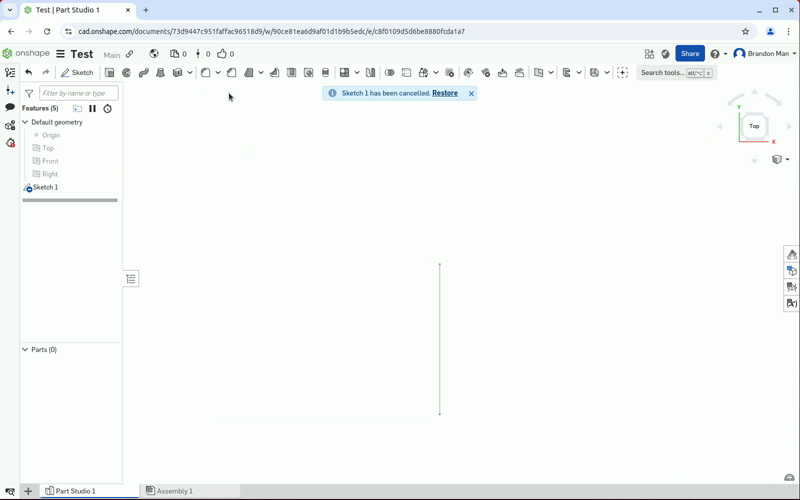
key(shift+s)
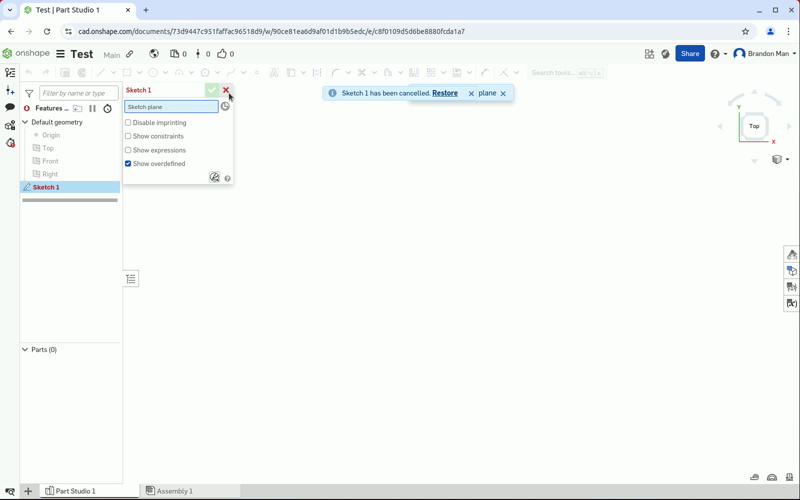
mouse_move(73, 150)
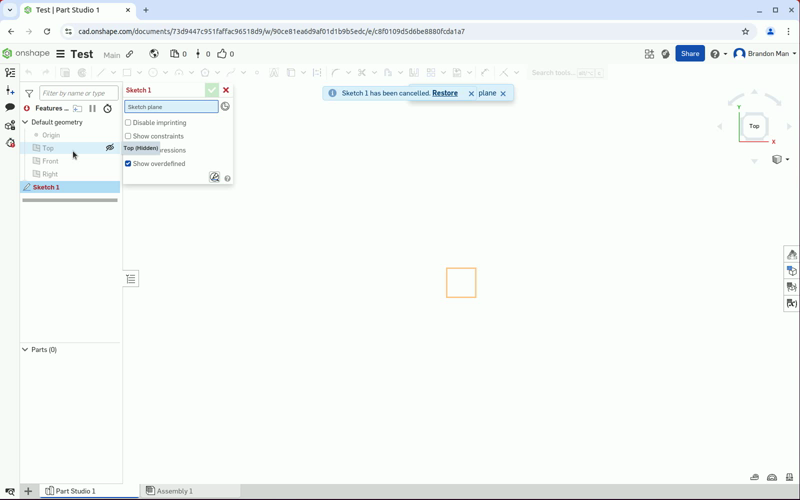
click(73, 150)
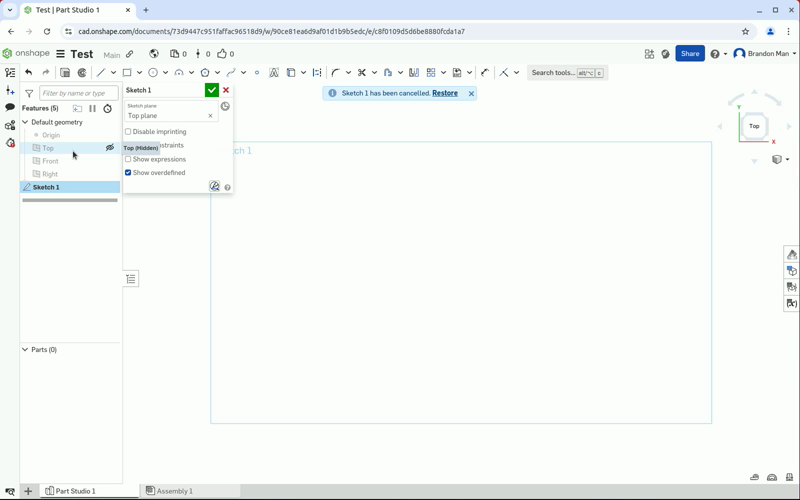
mouse_move(73, 352)
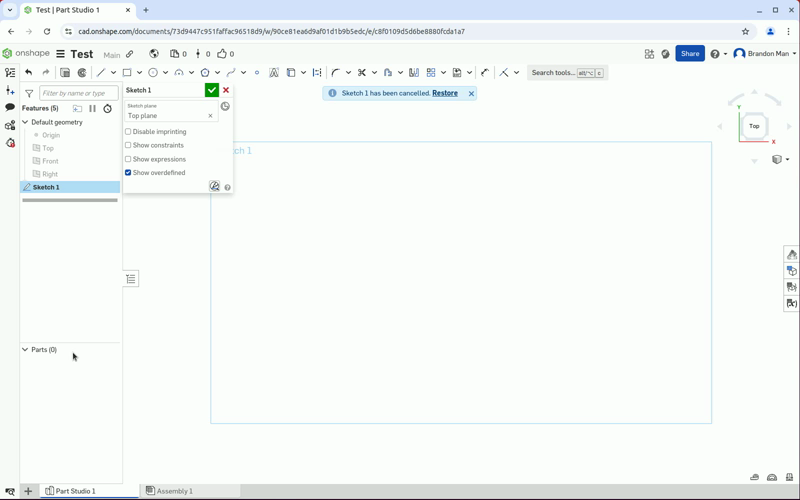
key(y)
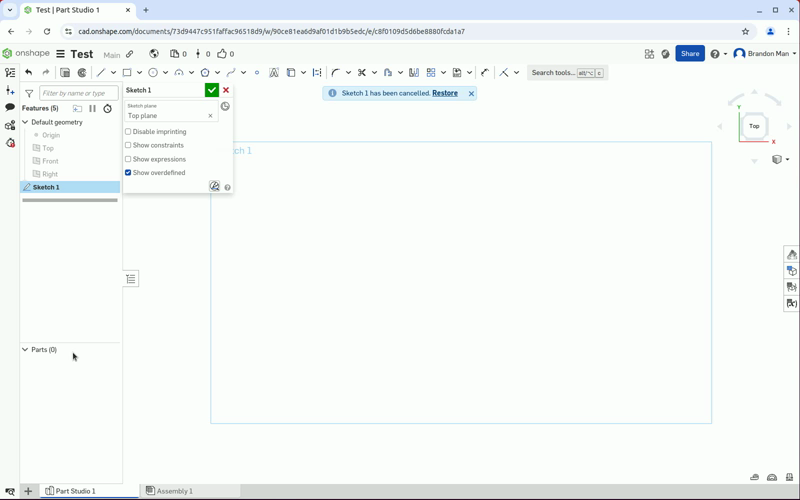
key(l)
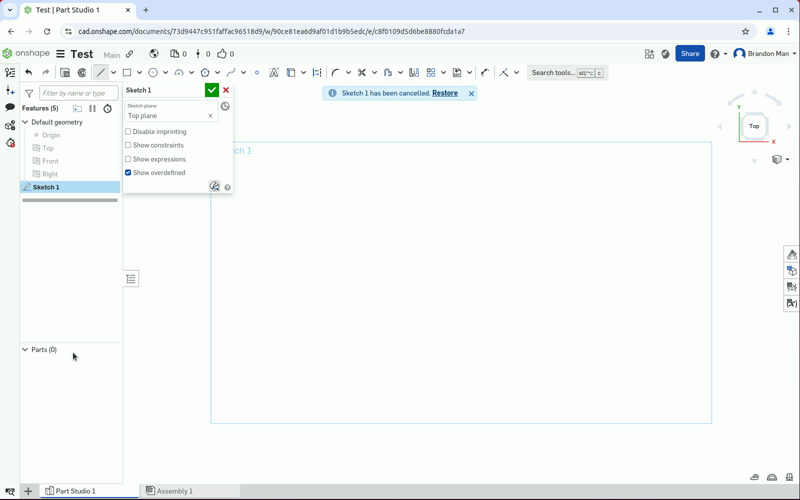
key_down(shift)
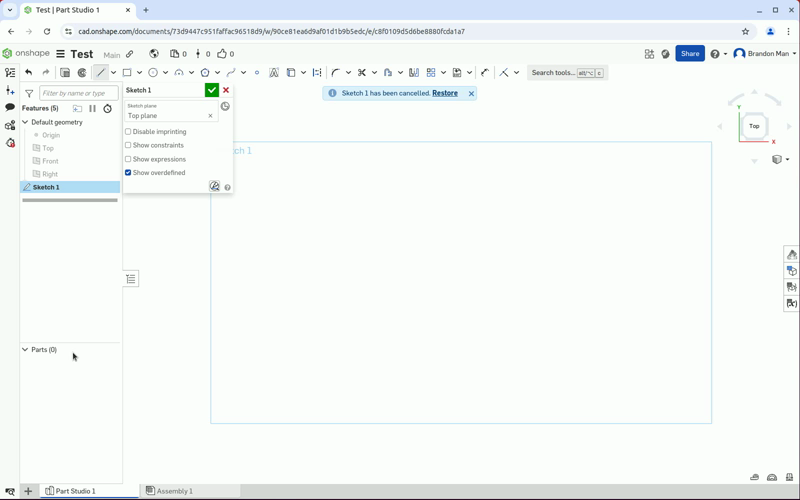
mouse_move(460, 376)
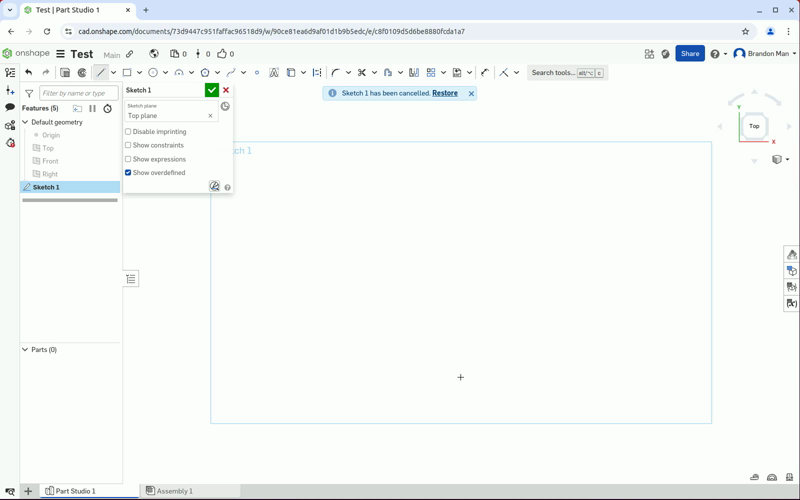
click(460, 376)
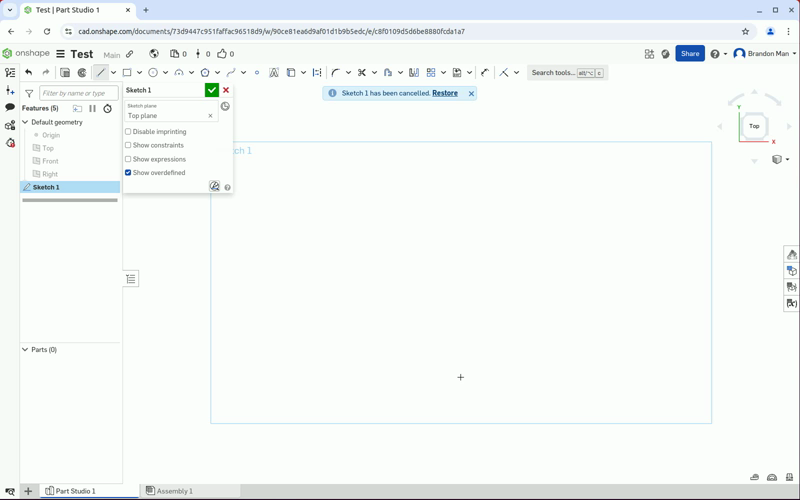
key_up(shift)
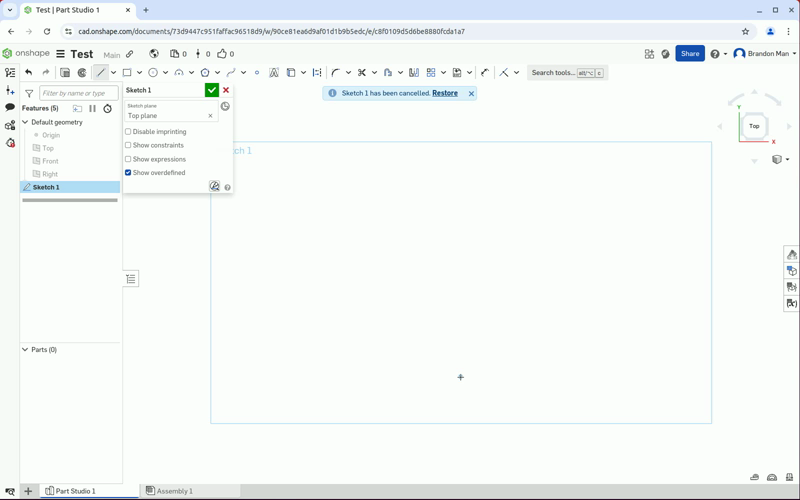
key_down(shift)
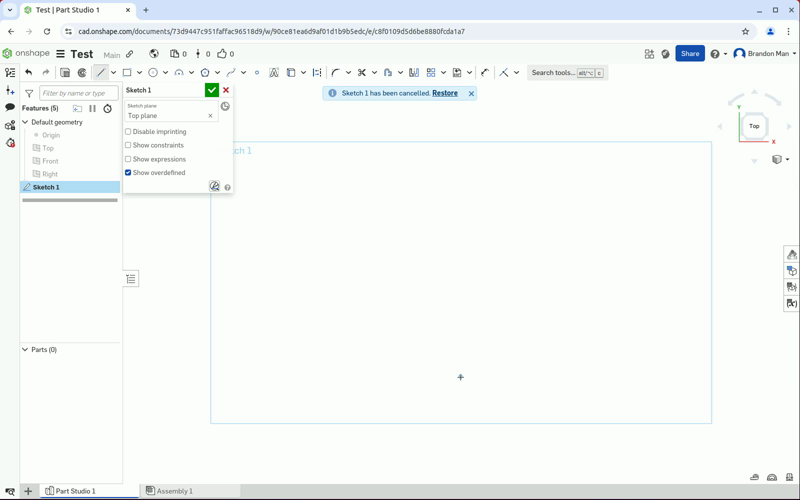
mouse_move(573, 338)
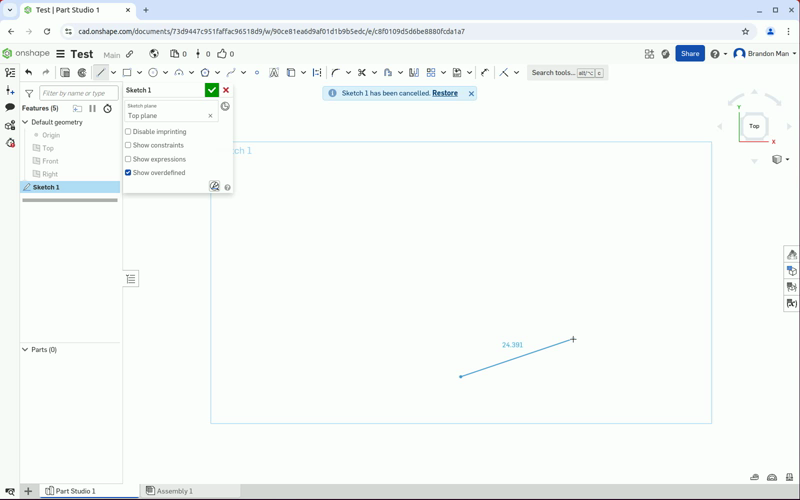
click(573, 338)
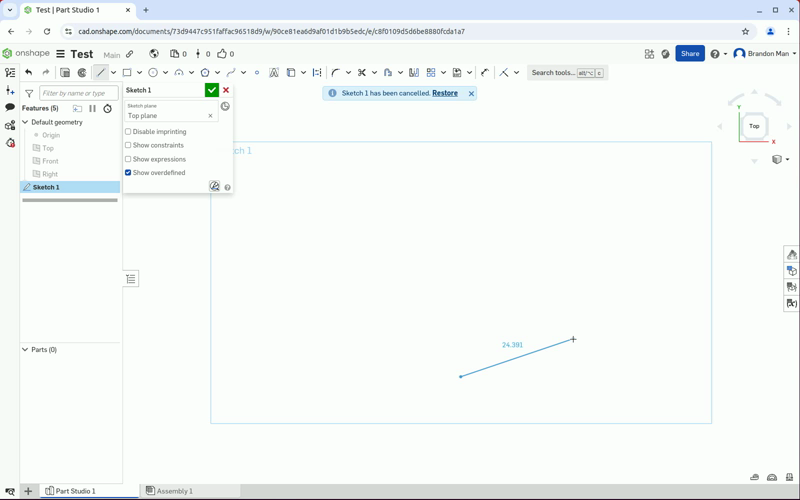
key_up(shift)
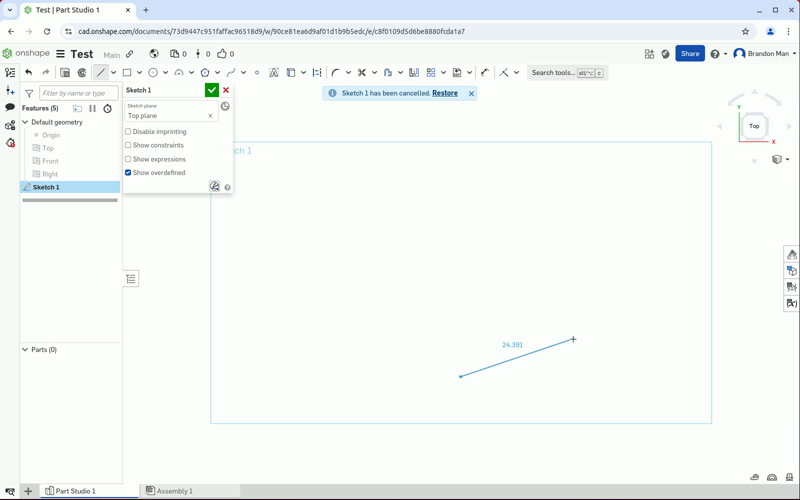
key_down(shift)
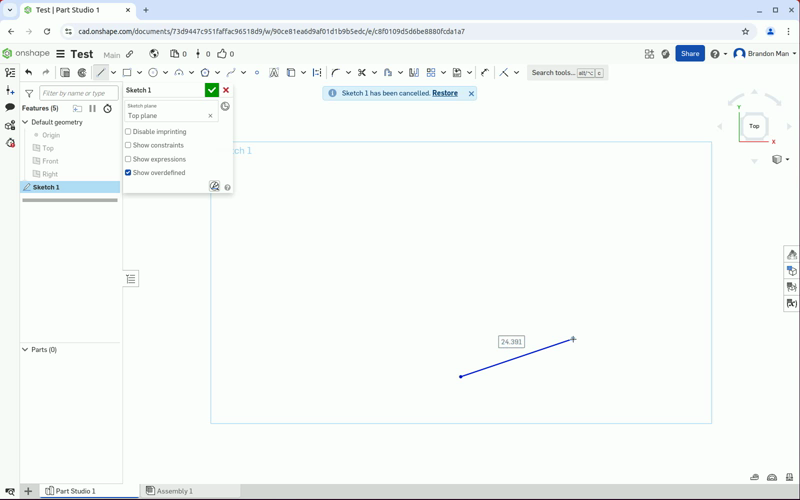
mouse_move(589, 338)
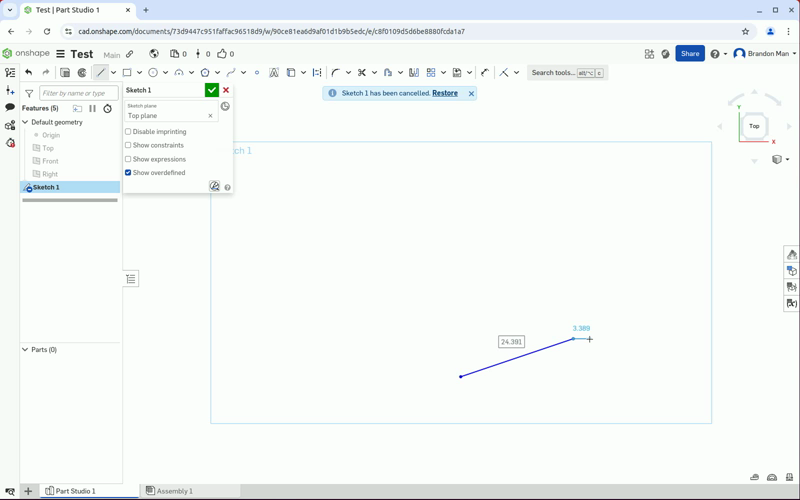
mouse_move(573, 283)
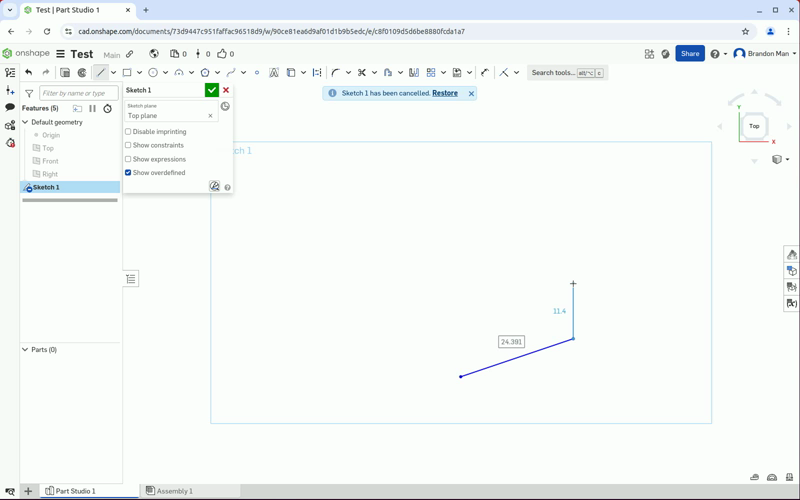
click(573, 283)
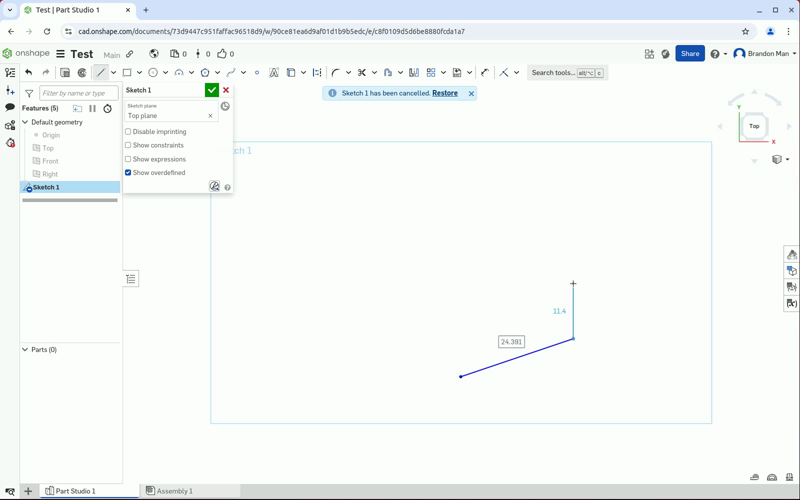
key_up(shift)
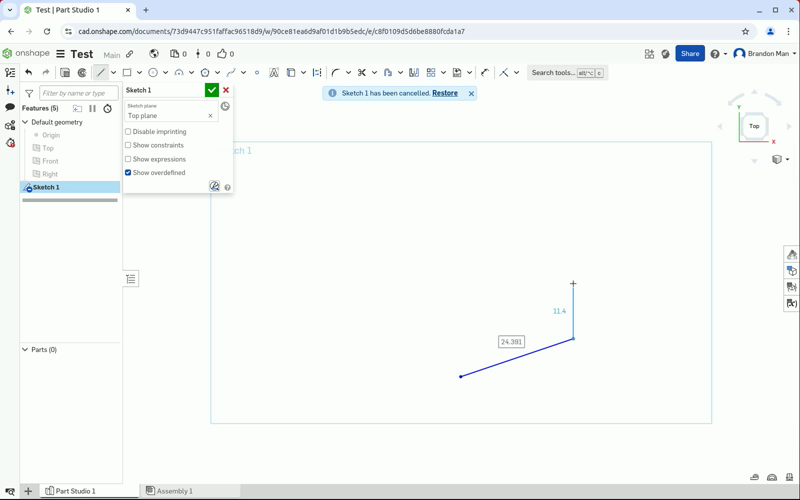
key_down(shift)
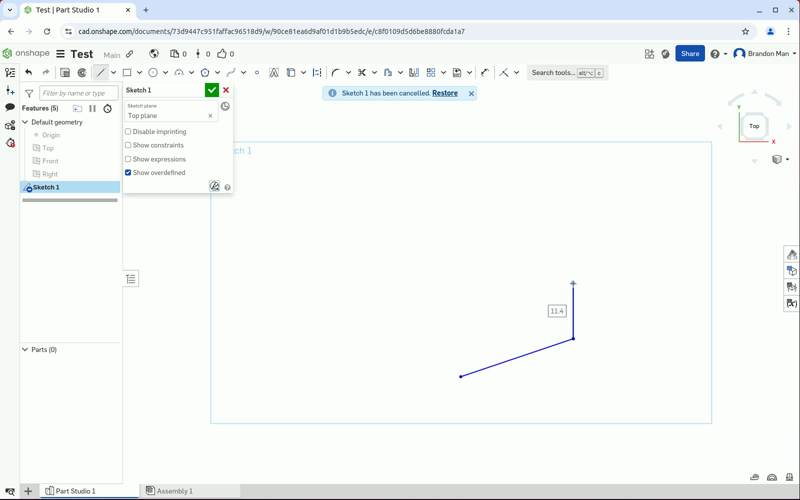
mouse_move(460, 283)
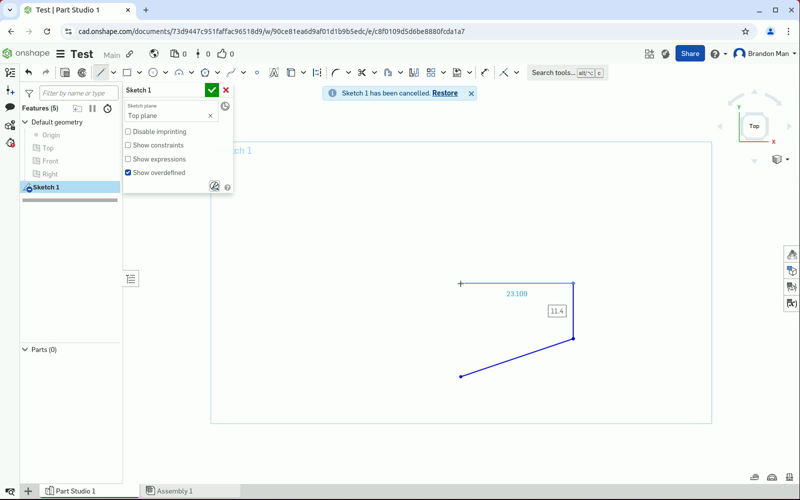
click(460, 283)
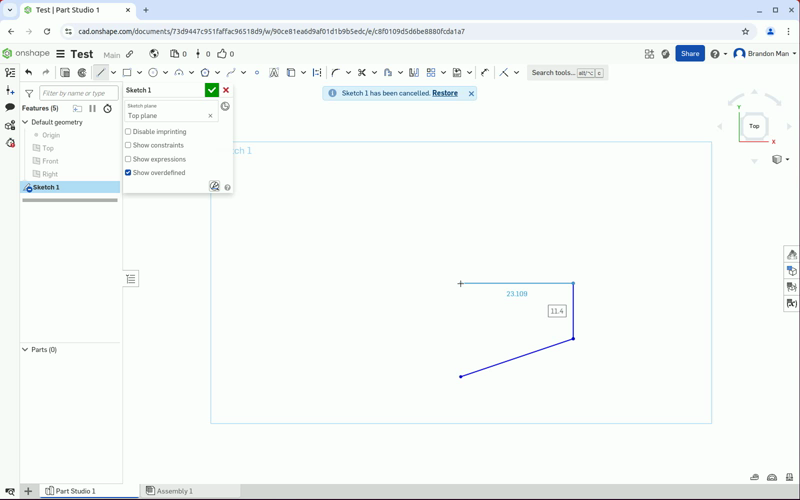
key_up(shift)
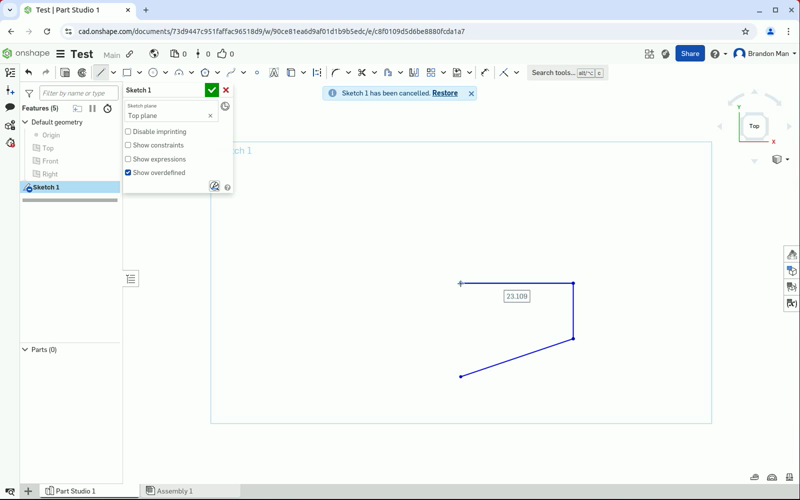
key_down(shift)
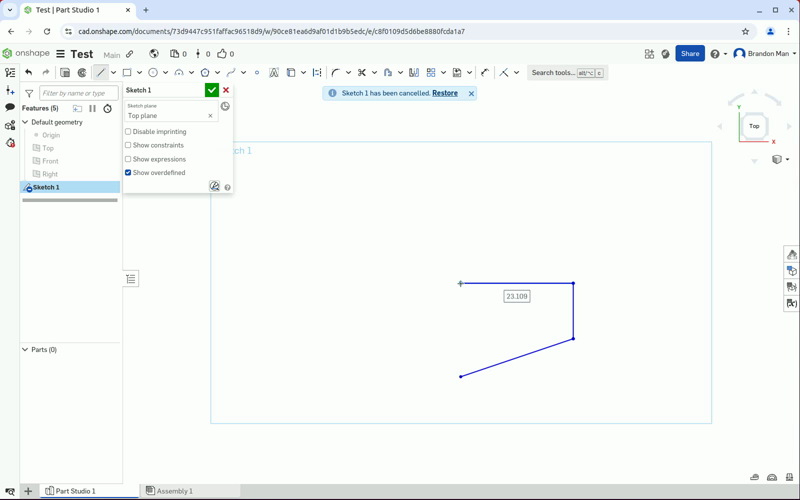
mouse_move(460, 376)
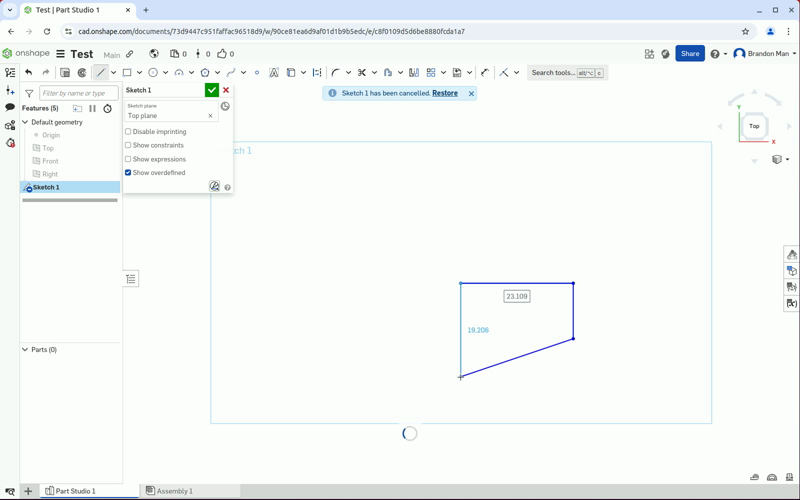
key_up(shift)
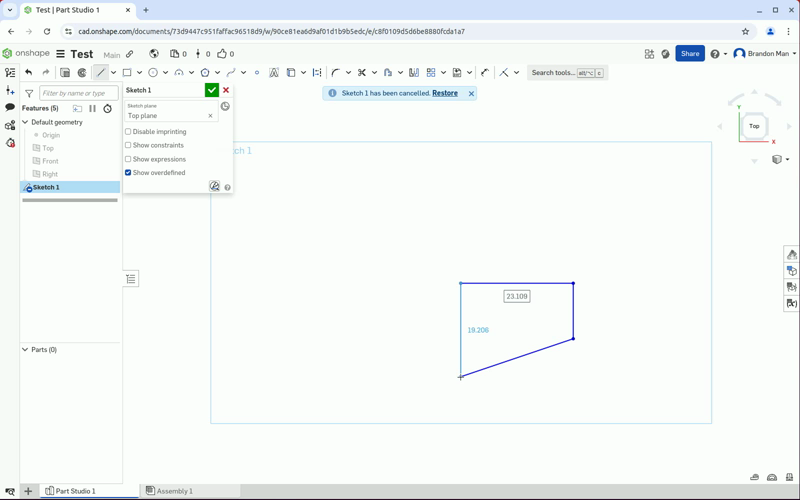
click(460, 376)
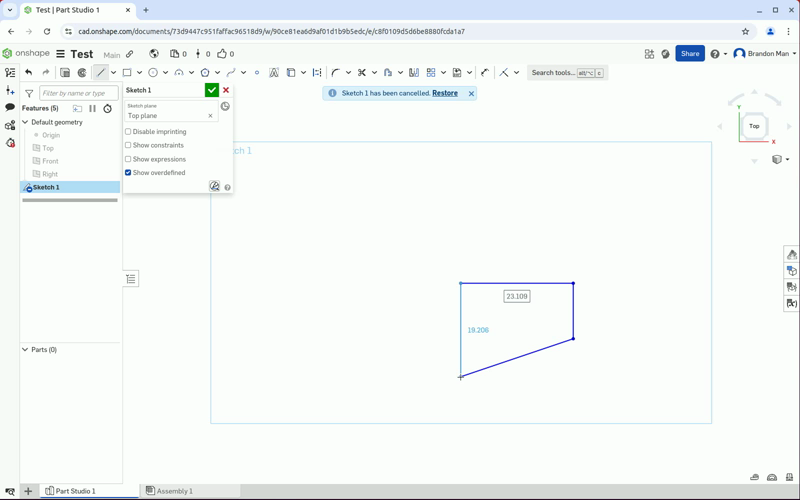
key(esc)
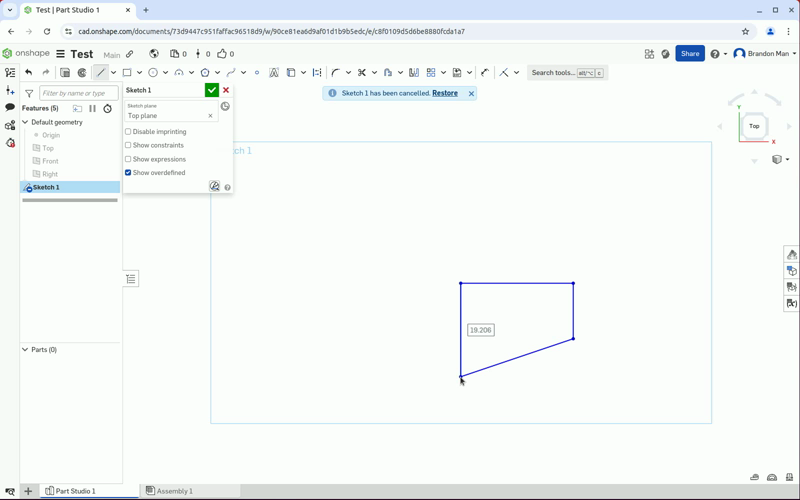
mouse_move(511, 309)
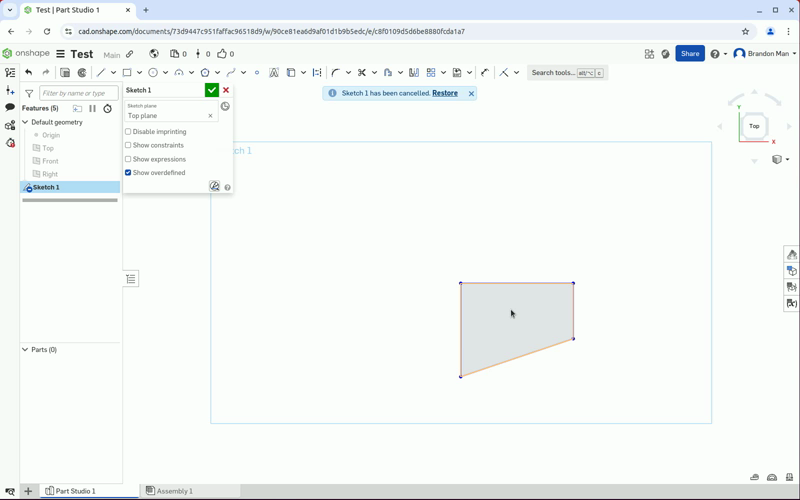
click(511, 309)
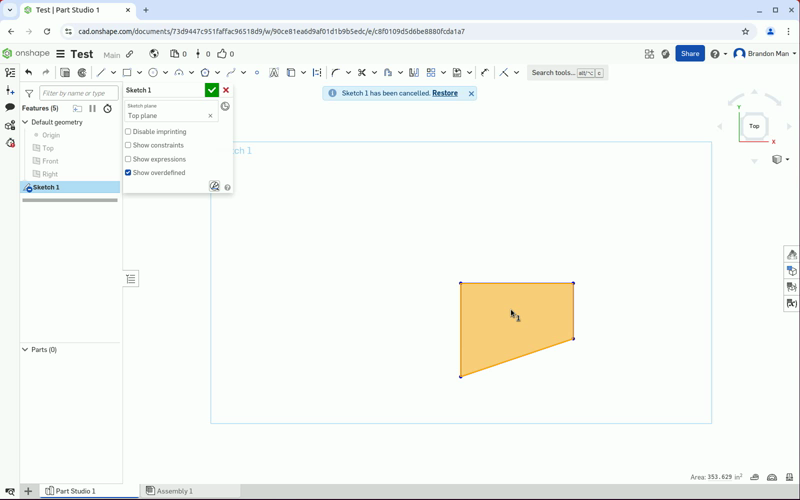
mouse_move(73, 352)
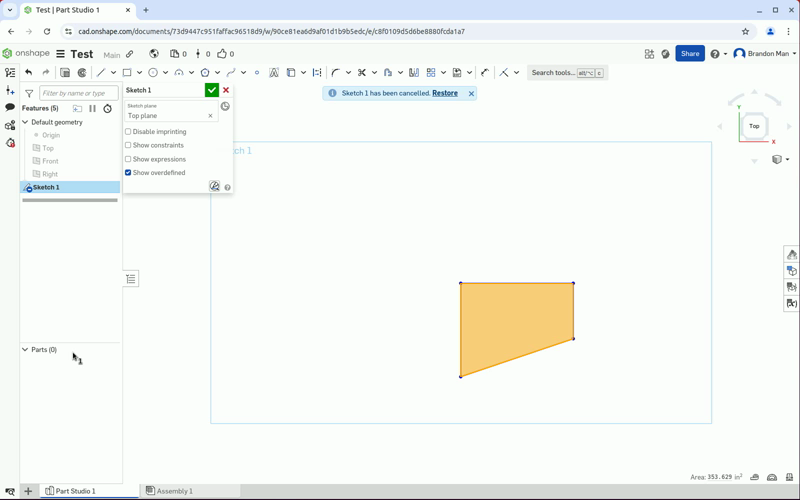
key(shift+y)
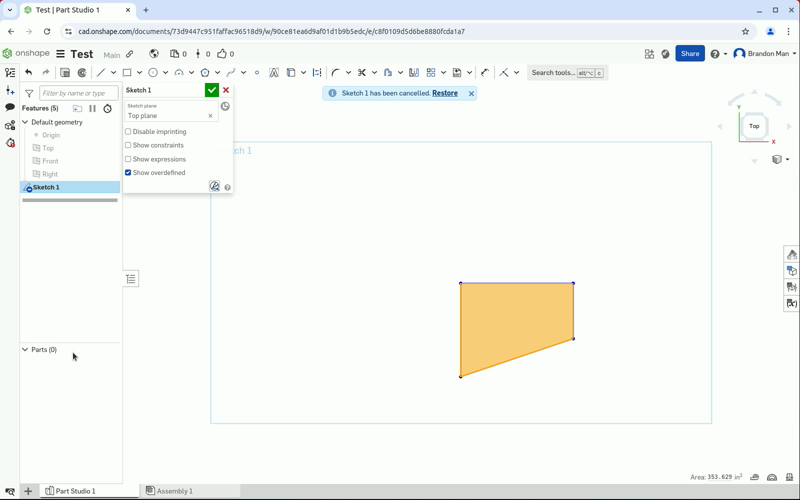
key(shift+e)
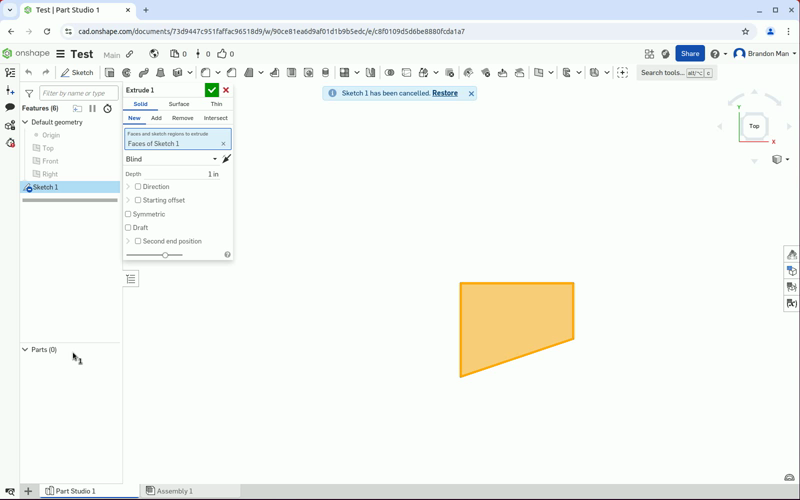
mouse_move(143, 106)
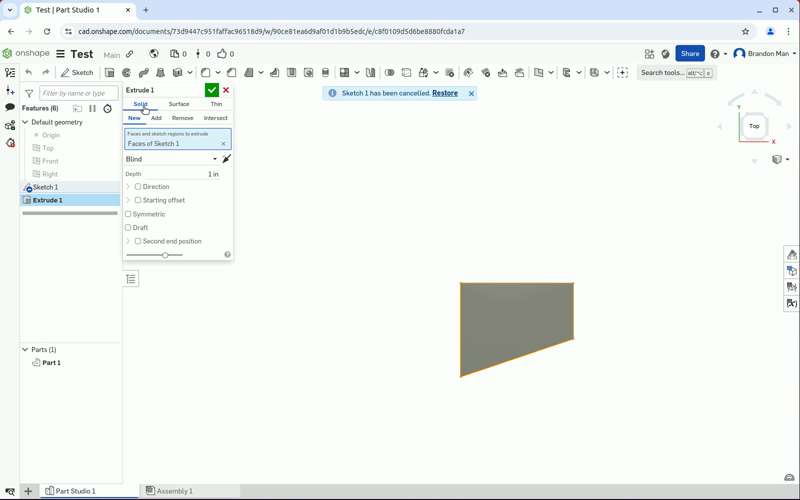
click(143, 106)
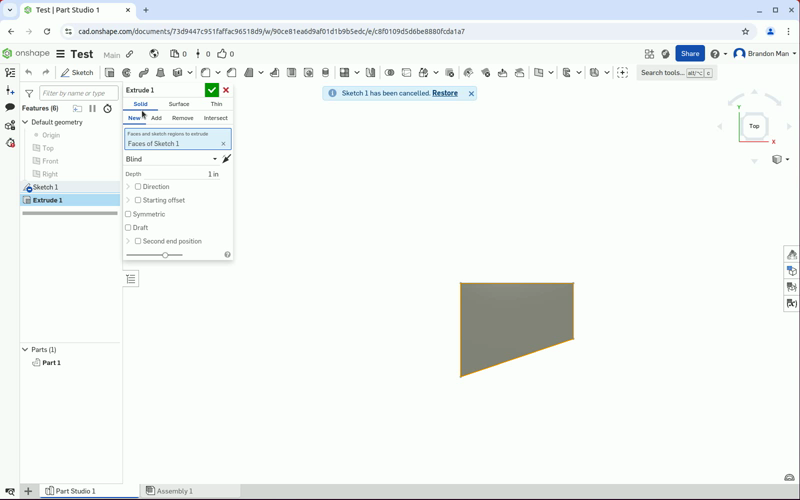
mouse_move(137, 120)
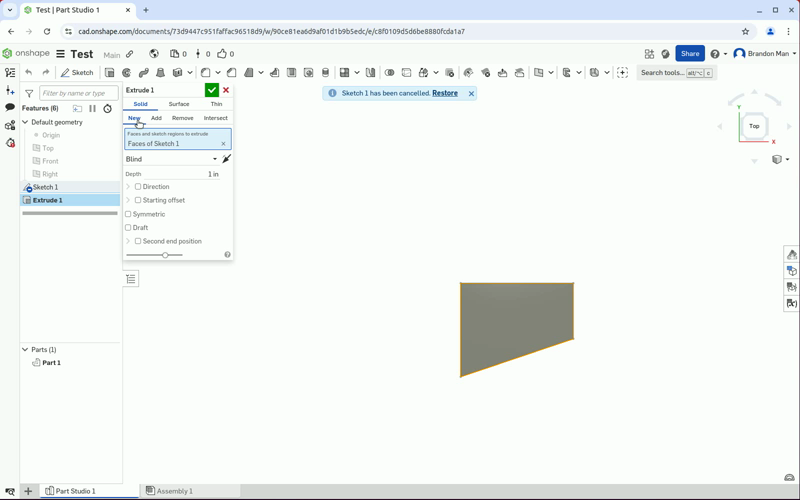
click(137, 120)
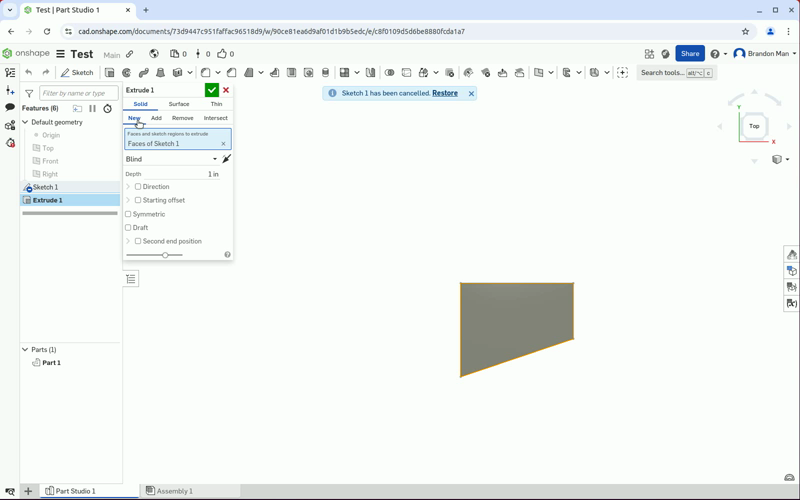
key(tab, 4)
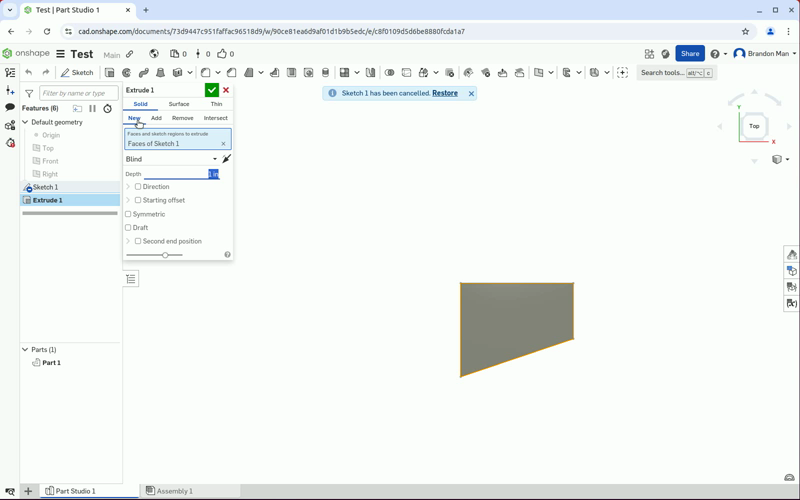
text(15.405)
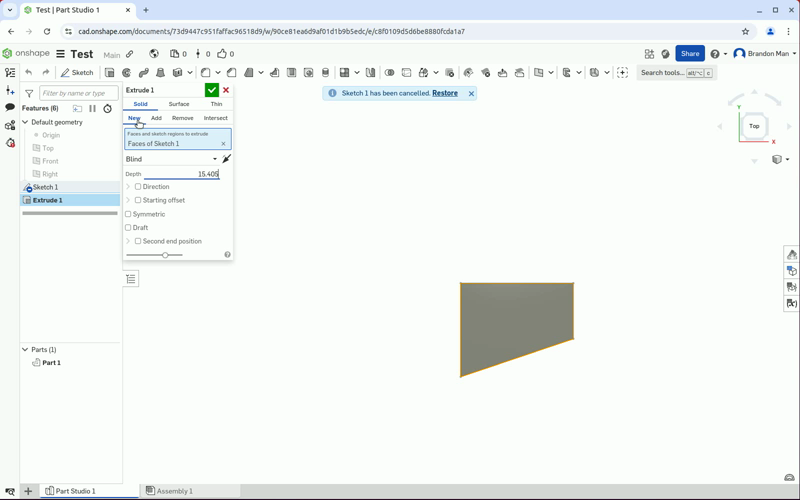
key(enter)
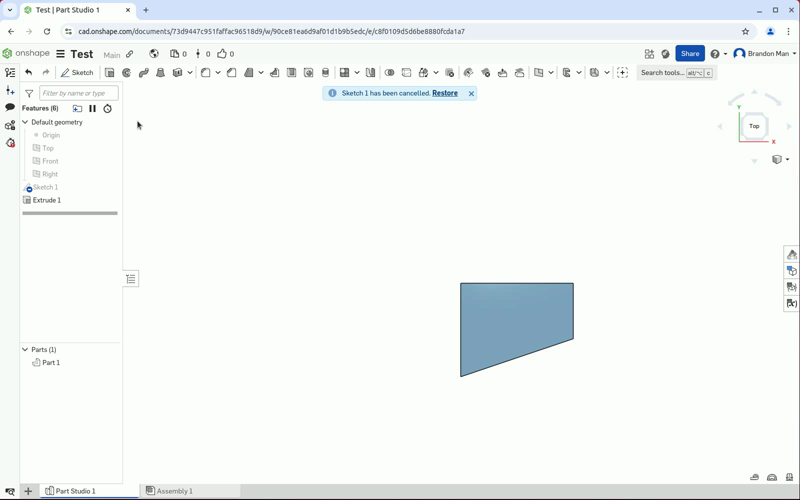
key(shift+h)
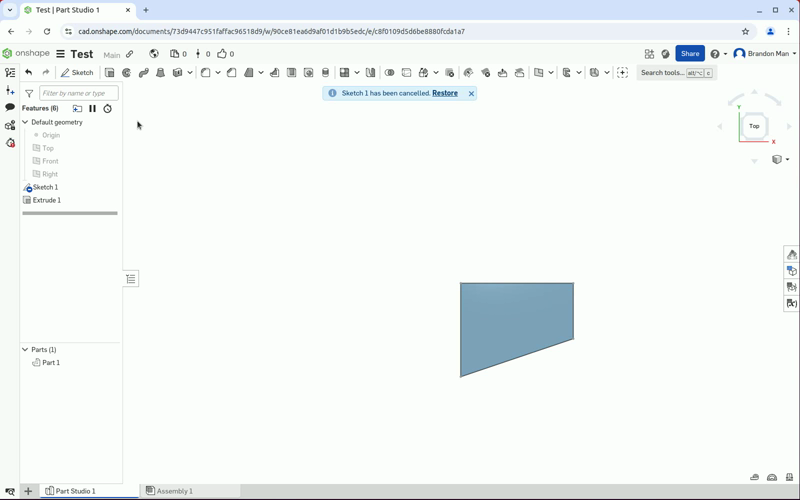
key(shift+h)
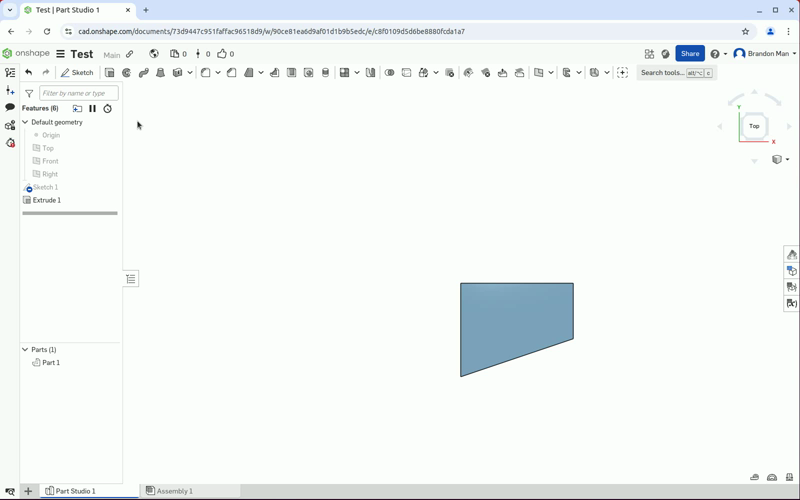
mouse_move(73, 189)
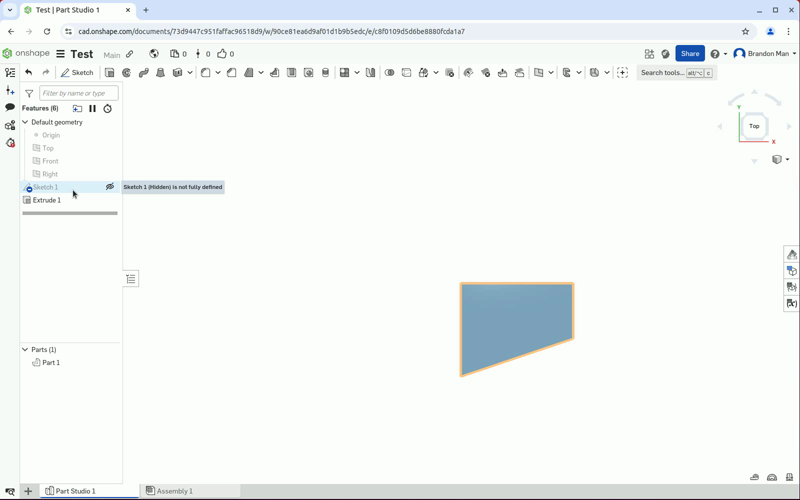
click(73, 189)
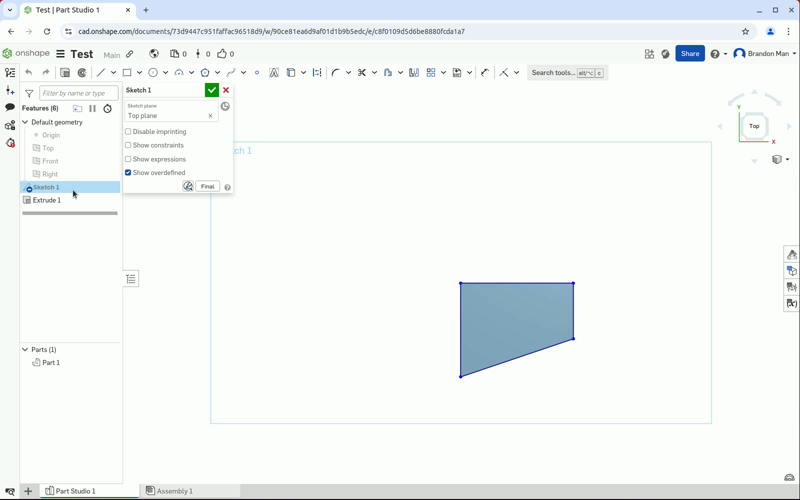
mouse_move(229, 92)
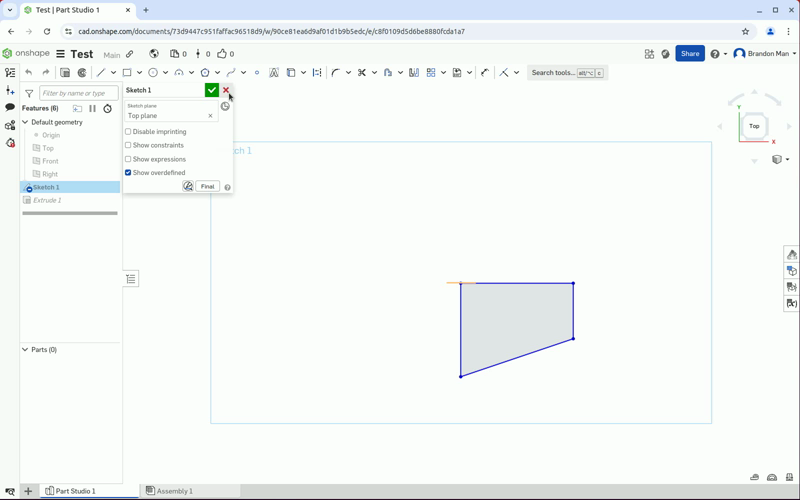
click(229, 92)
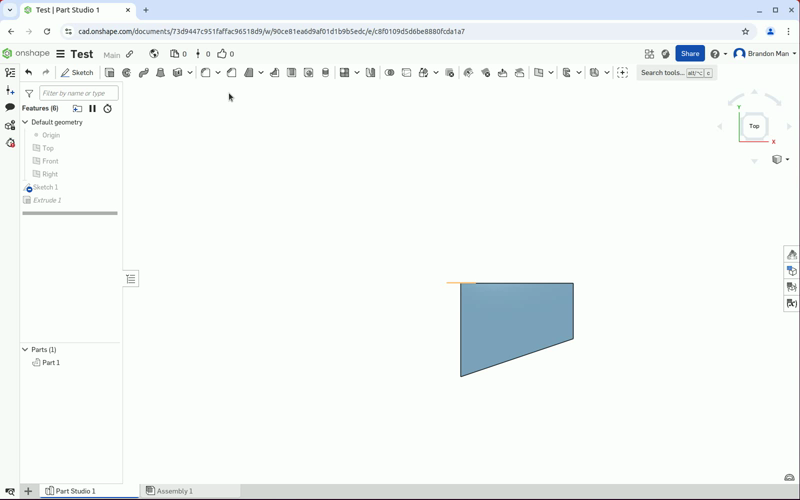
mouse_move(541, 75)
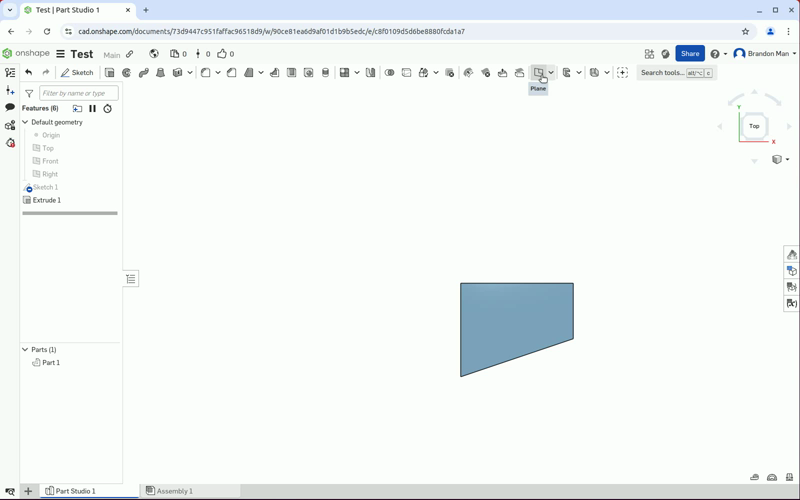
click(541, 75)
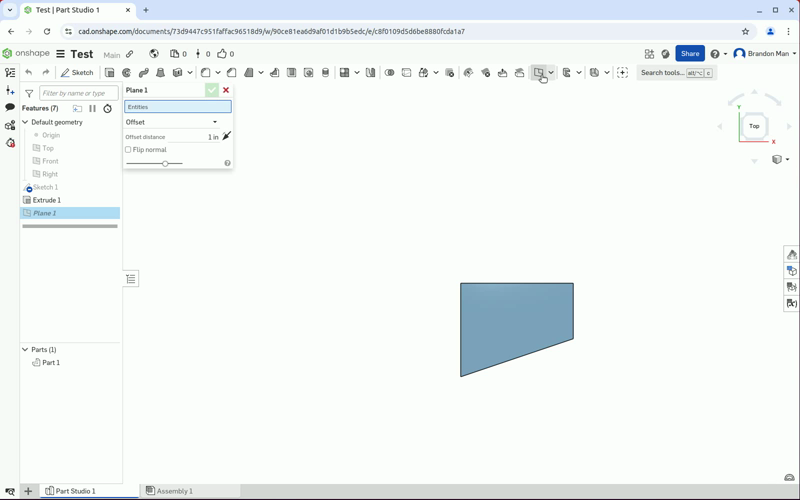
mouse_move(73, 150)
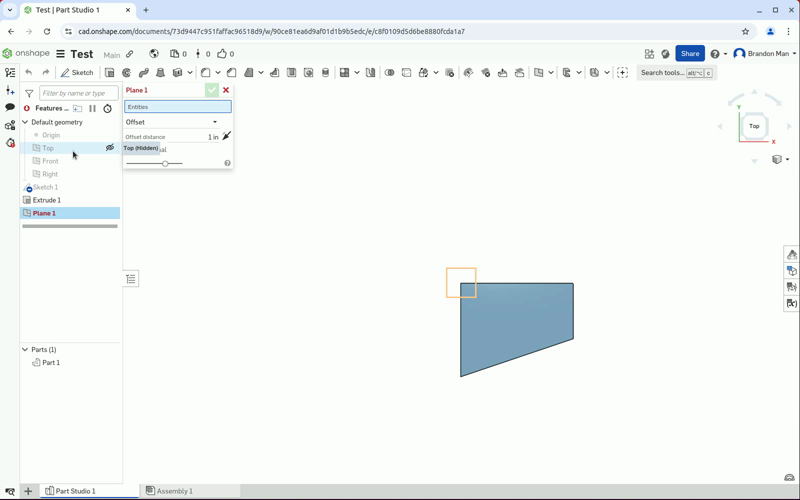
click(73, 150)
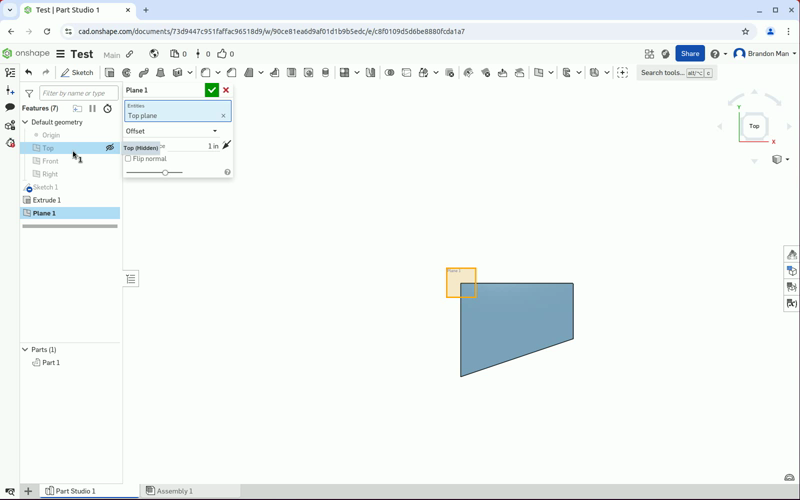
key(tab, 2)
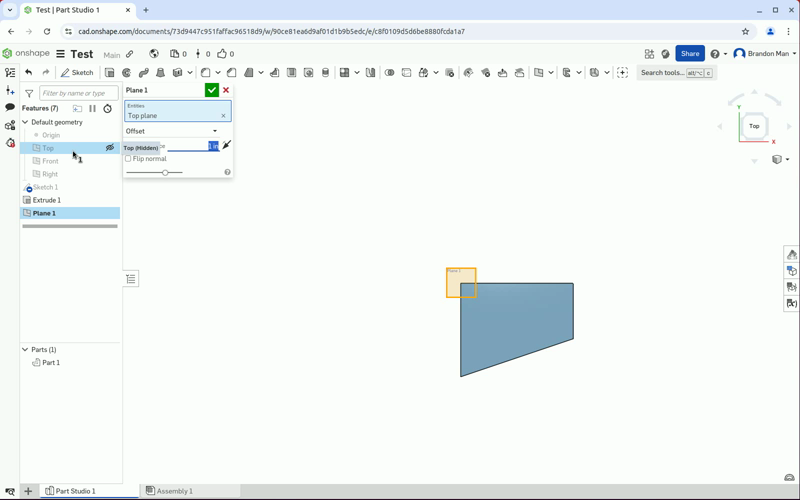
text(15.405)
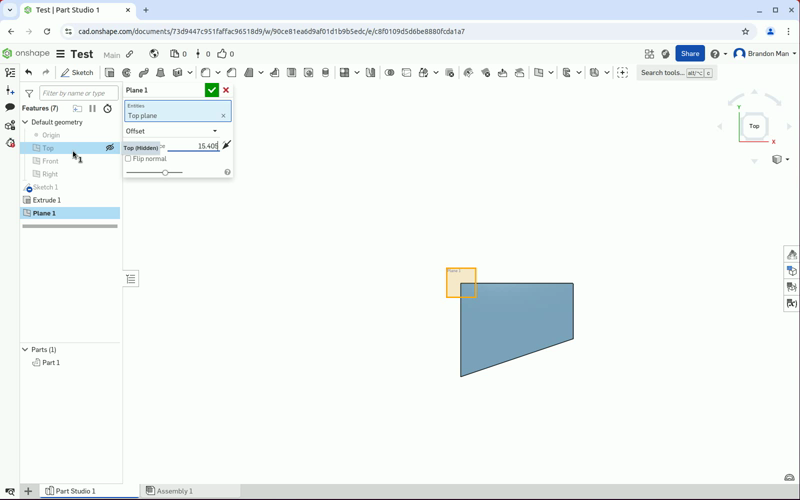
key(enter, 2)
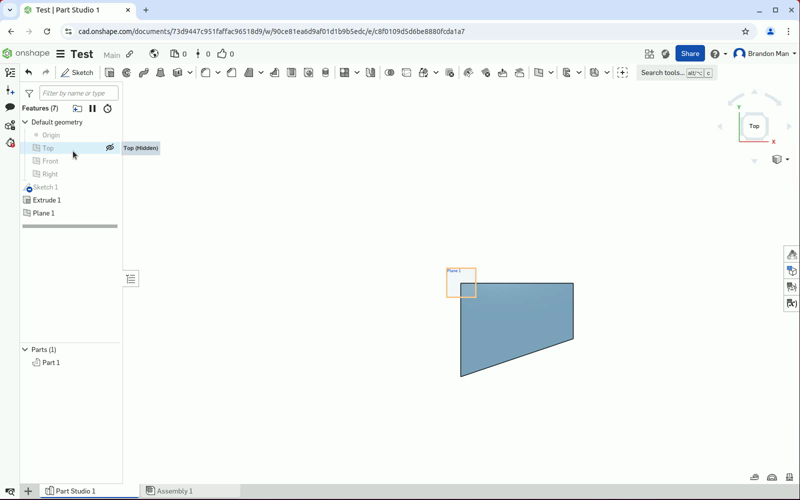
key(shift+s)
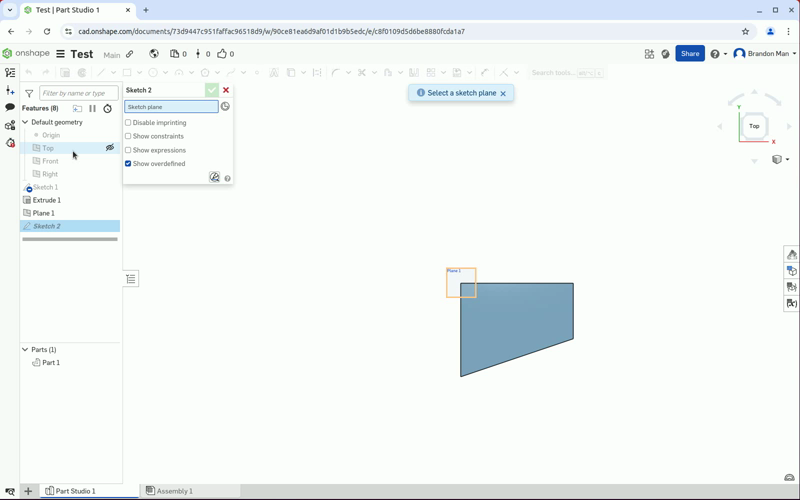
mouse_move(73, 215)
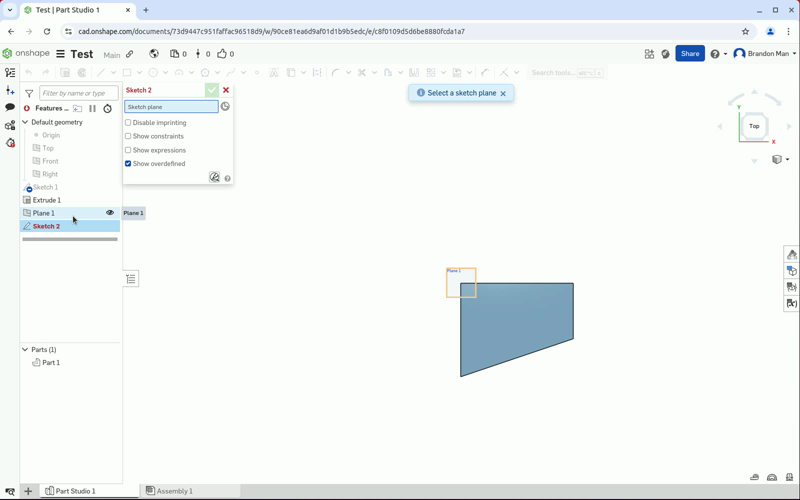
click(73, 215)
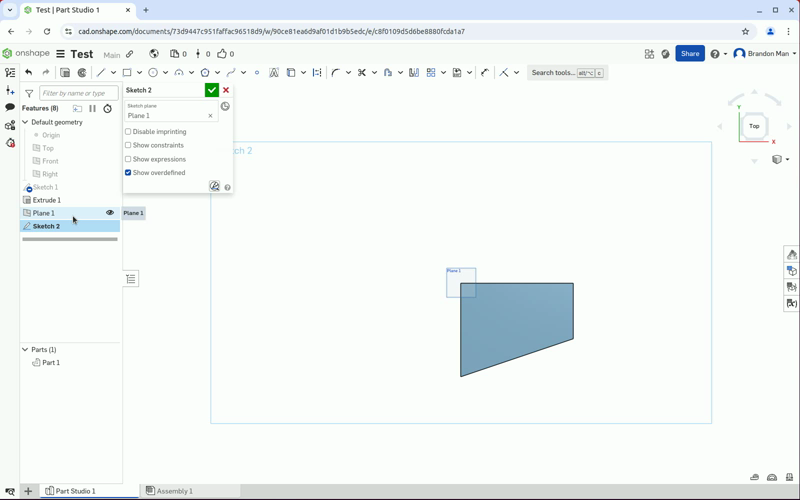
mouse_move(73, 352)
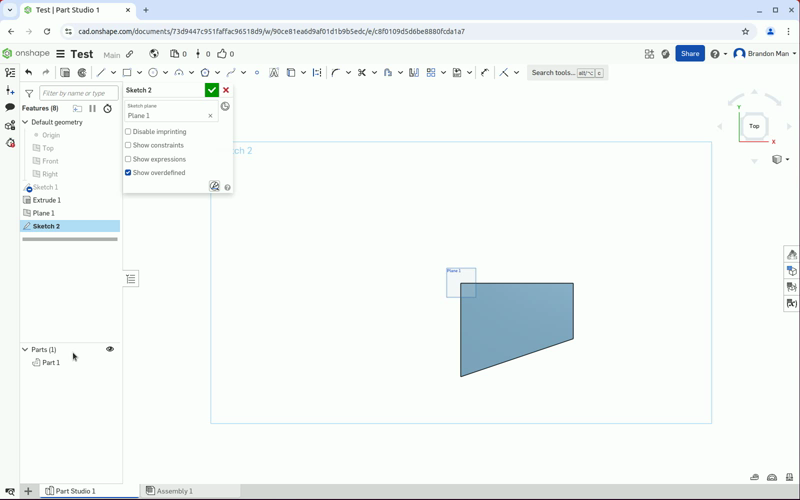
key(y)
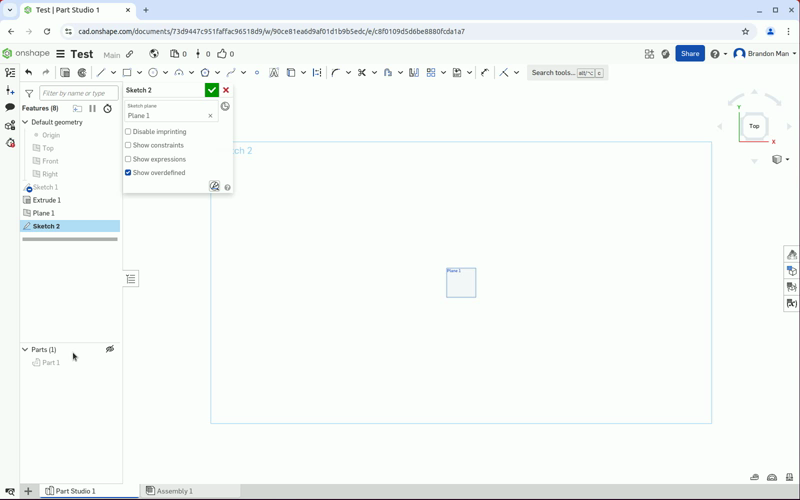
key(l)
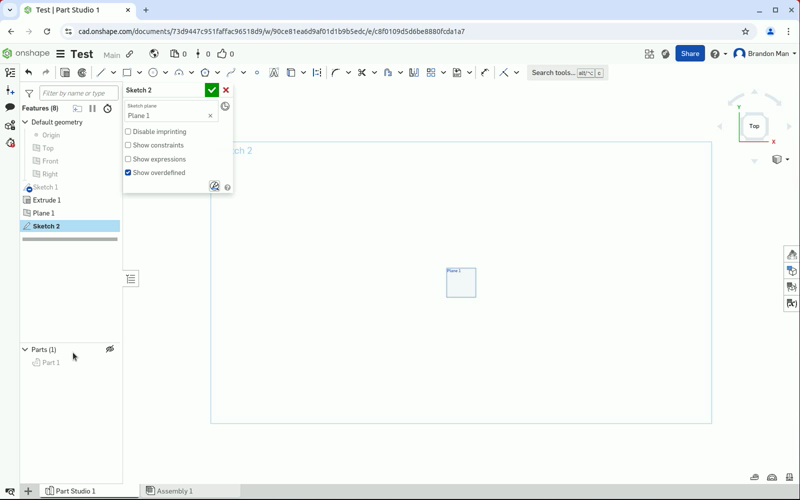
key_down(shift)
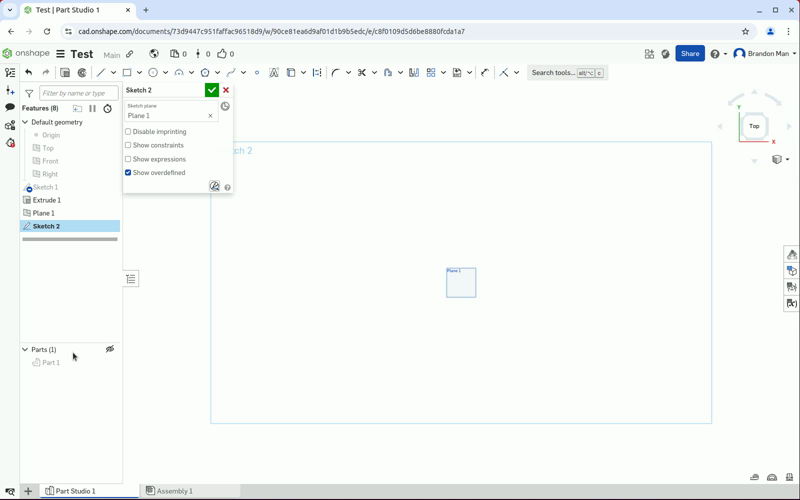
mouse_move(498, 363)
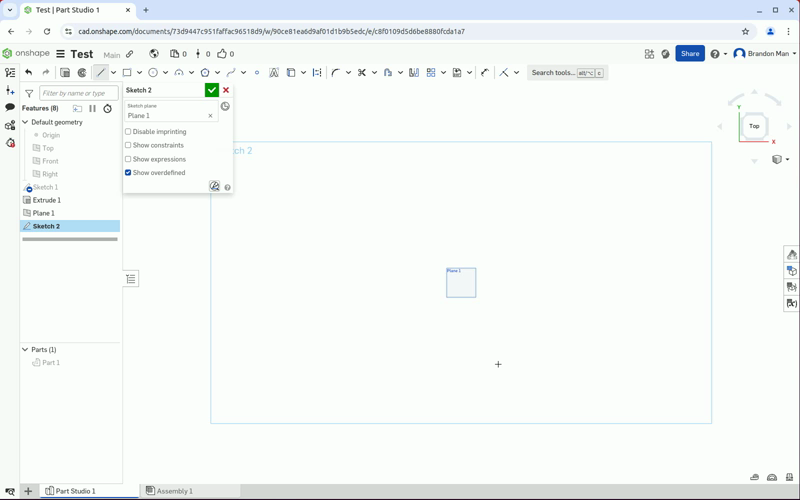
click(498, 363)
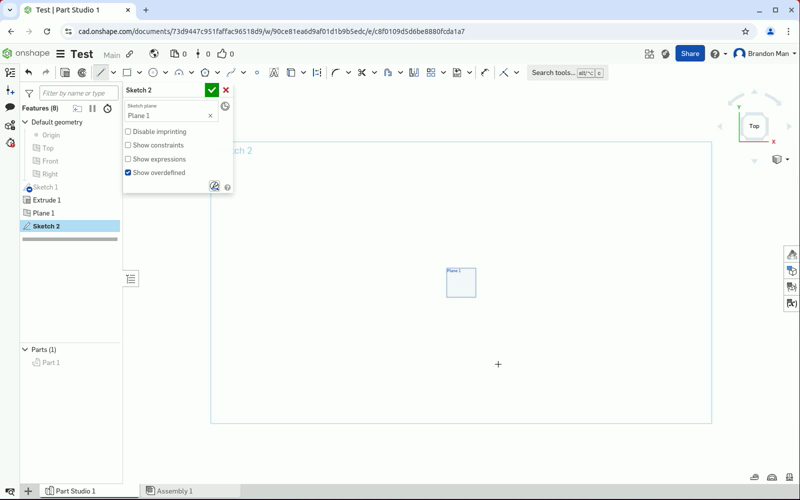
key_up(shift)
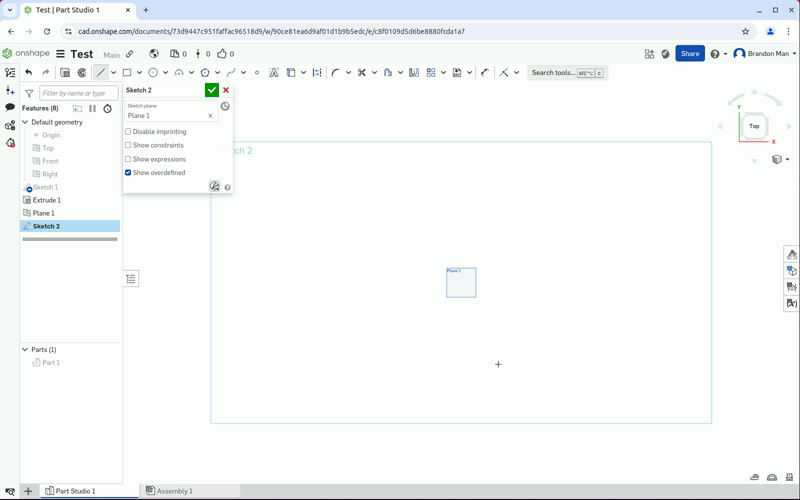
key_down(shift)
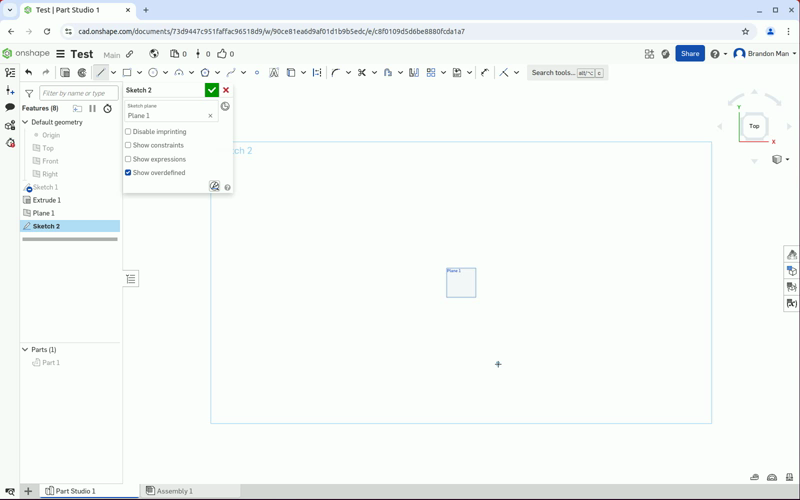
mouse_move(573, 338)
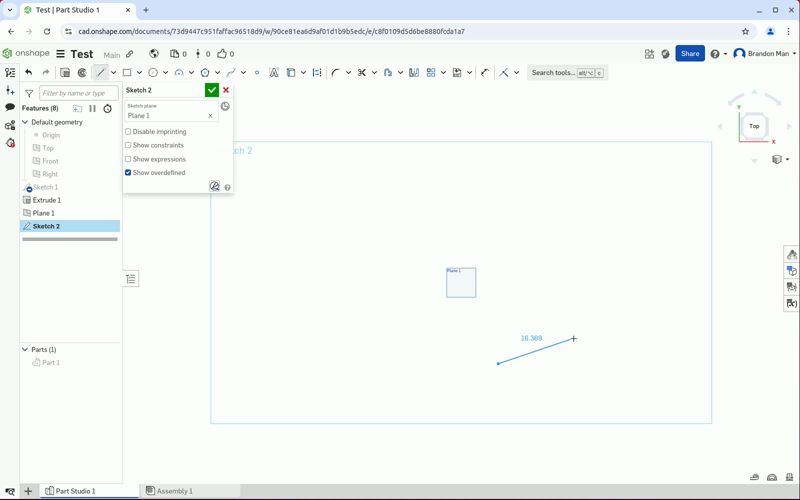
click(573, 338)
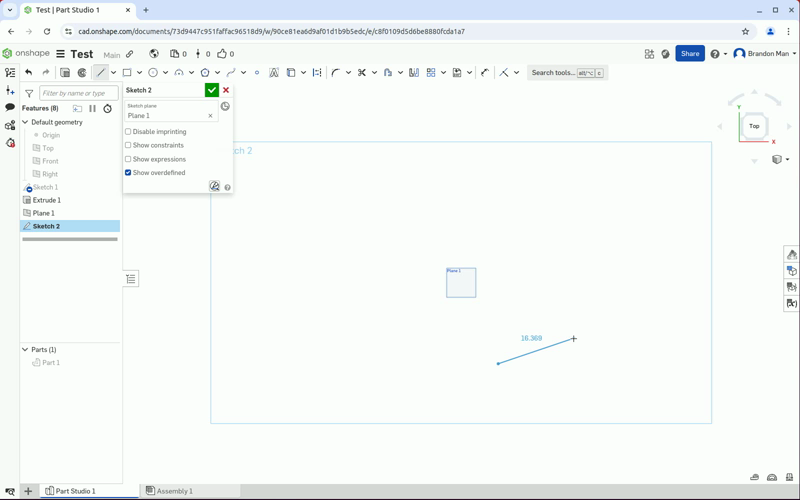
key_up(shift)
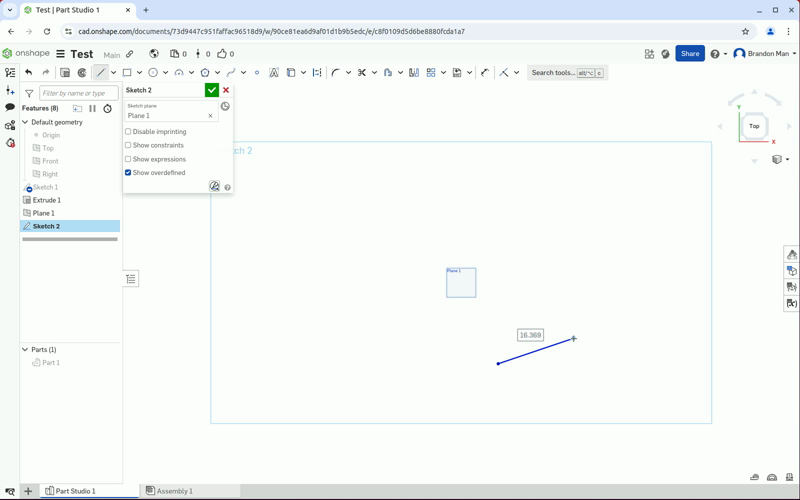
key_down(shift)
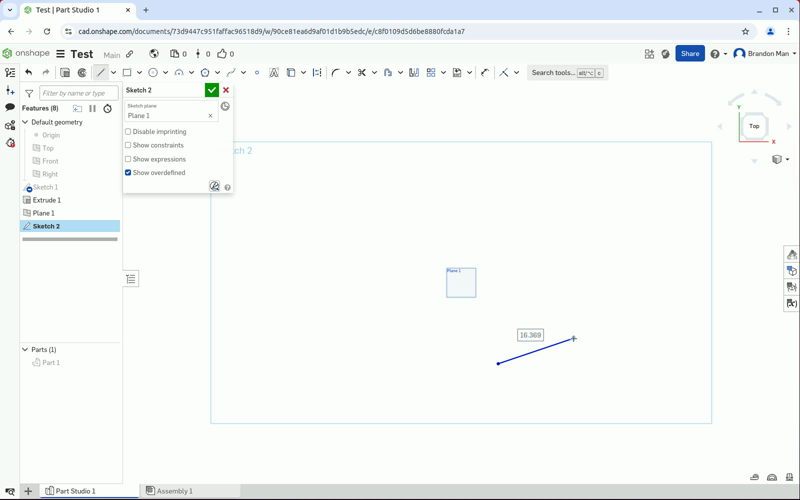
mouse_move(589, 338)
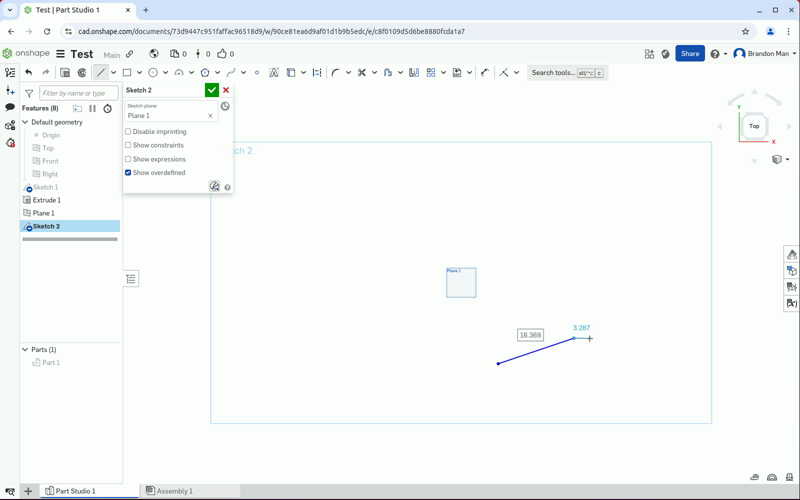
mouse_move(573, 301)
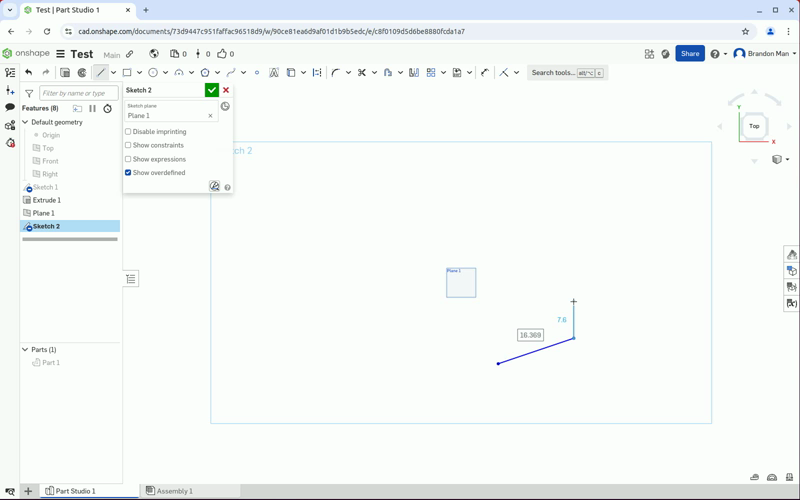
click(573, 301)
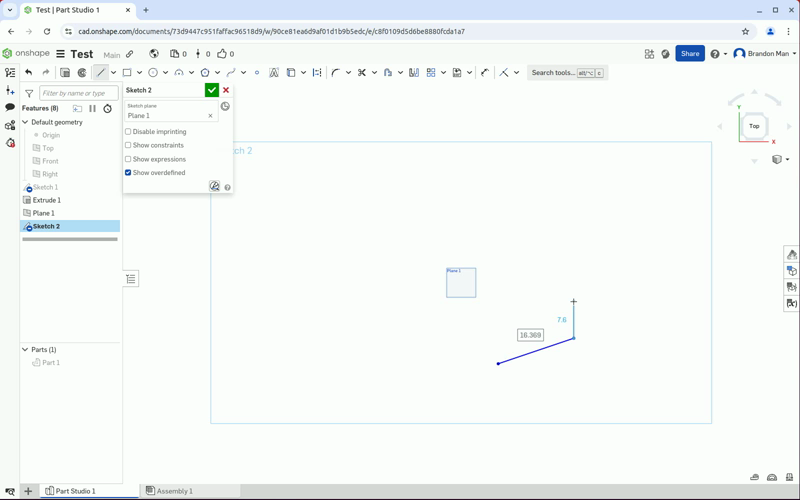
key_up(shift)
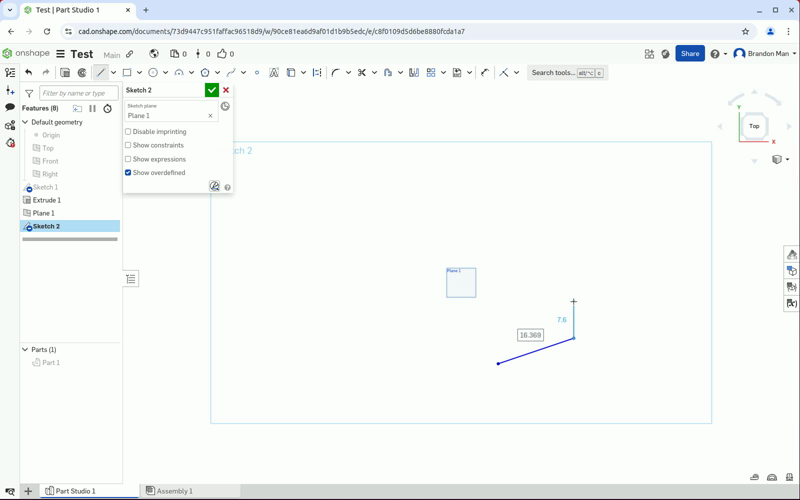
key_down(shift)
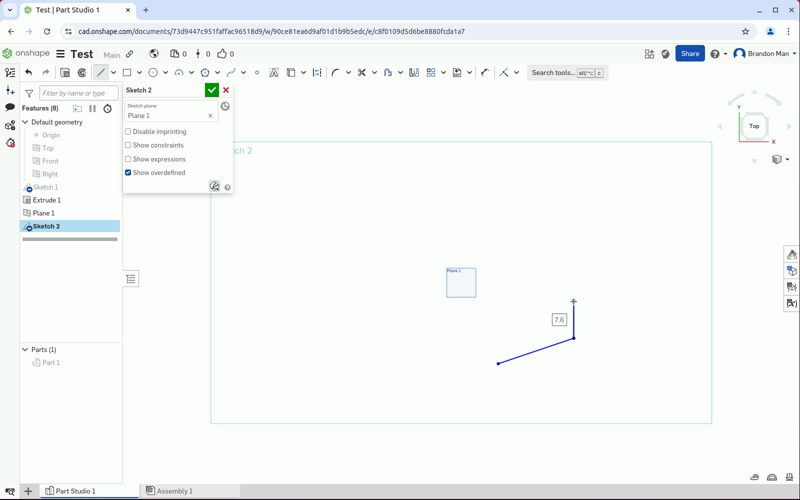
mouse_move(498, 301)
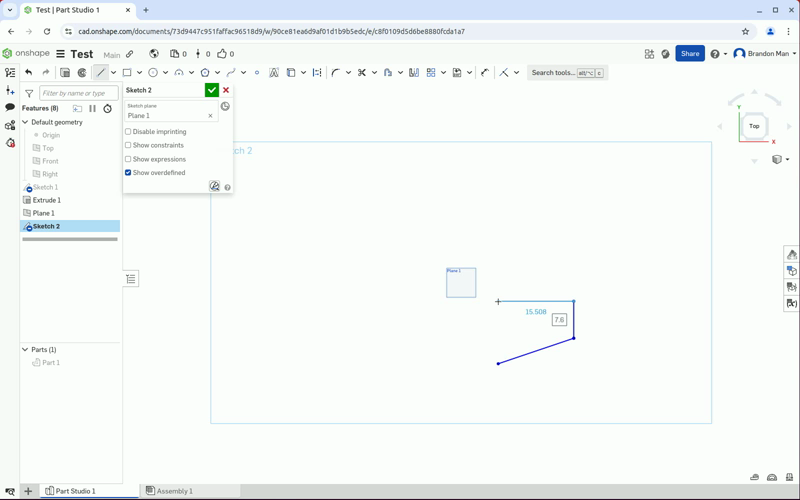
click(498, 301)
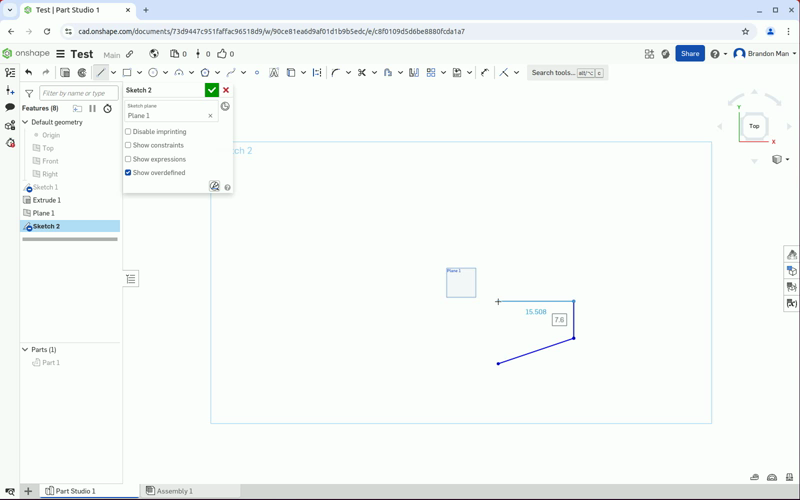
key_up(shift)
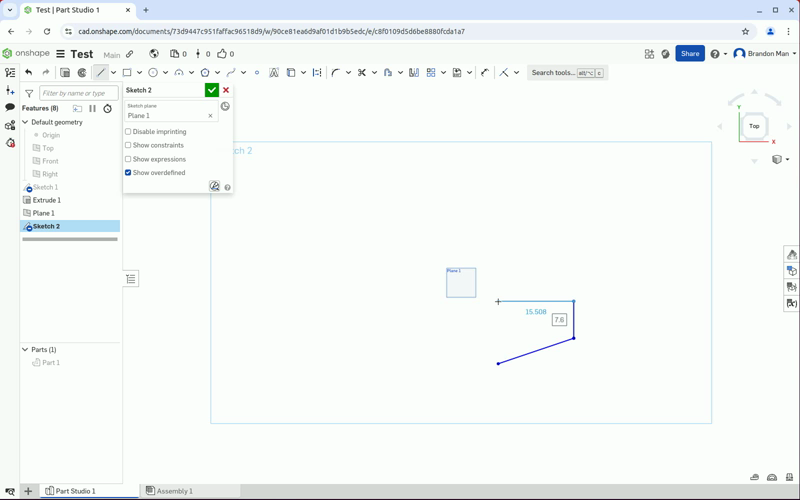
key_down(shift)
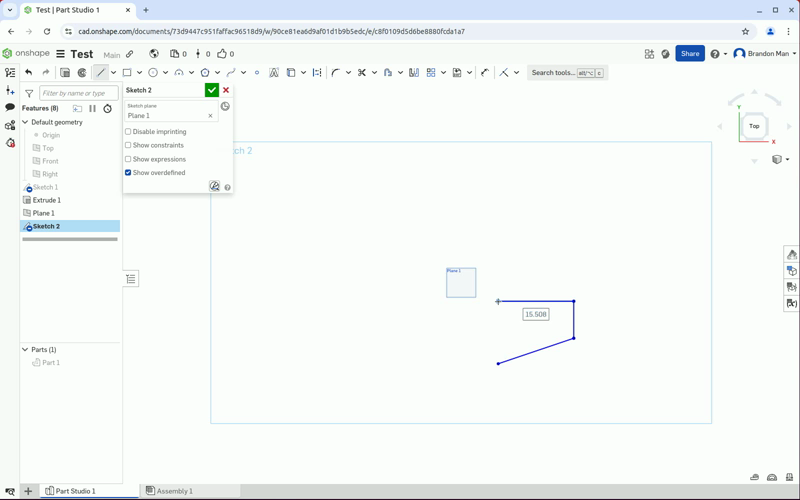
mouse_move(498, 363)
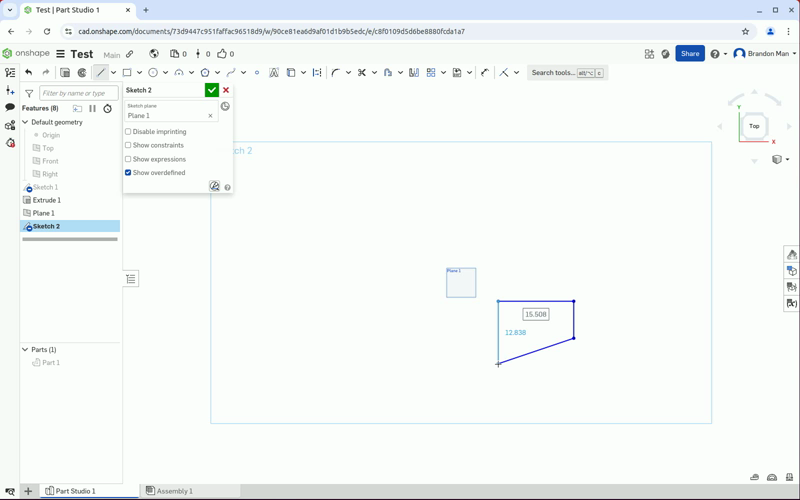
key_up(shift)
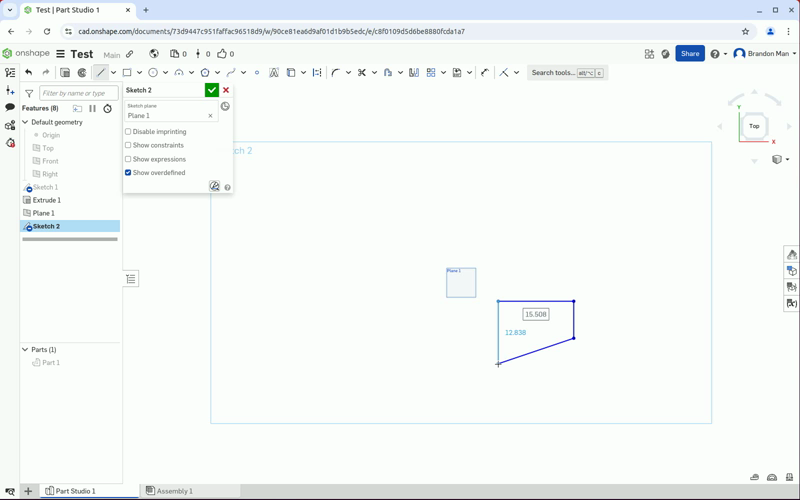
click(498, 363)
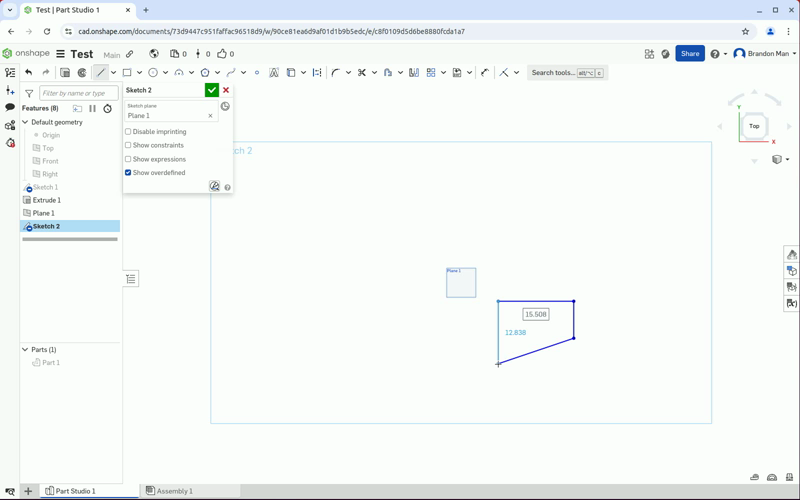
key(esc)
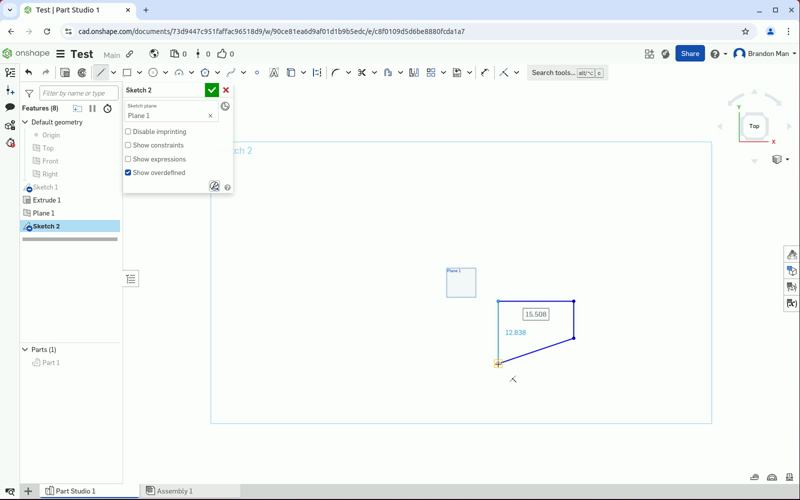
mouse_move(511, 308)
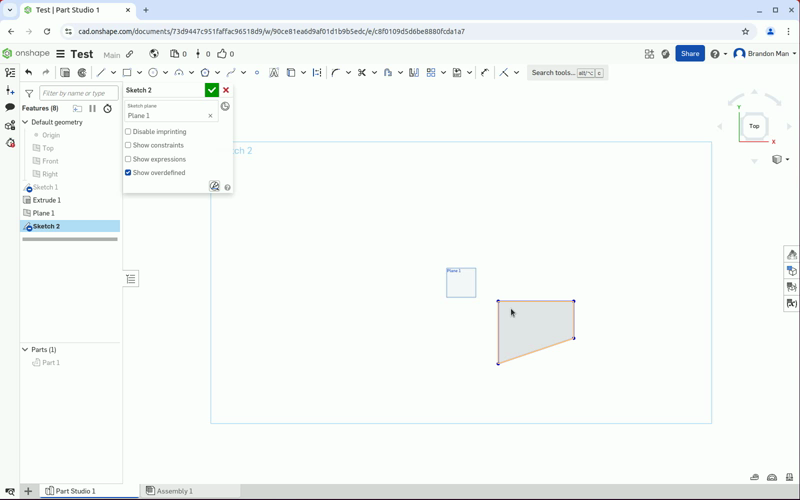
click(511, 308)
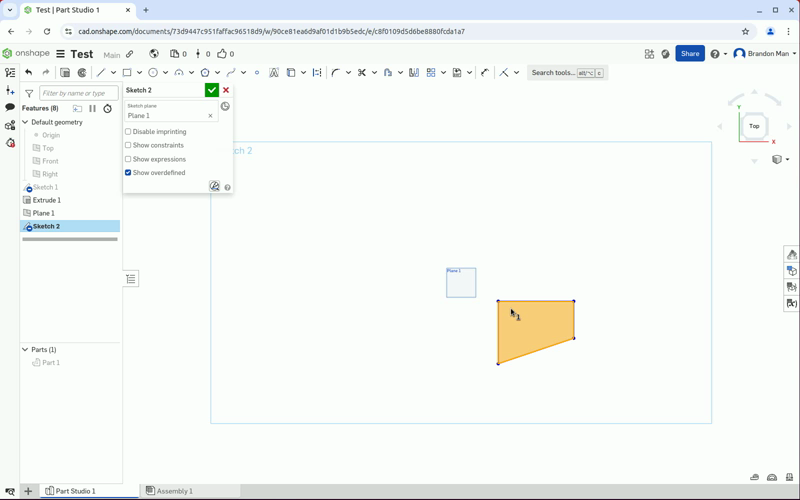
mouse_move(73, 352)
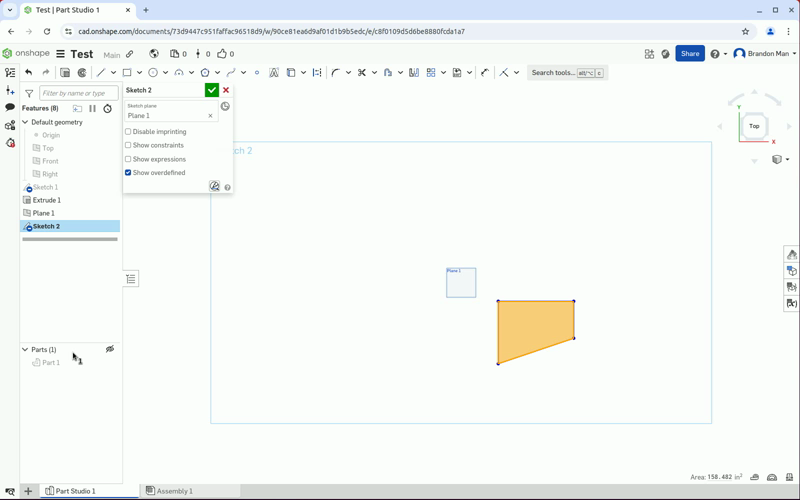
key(shift+y)
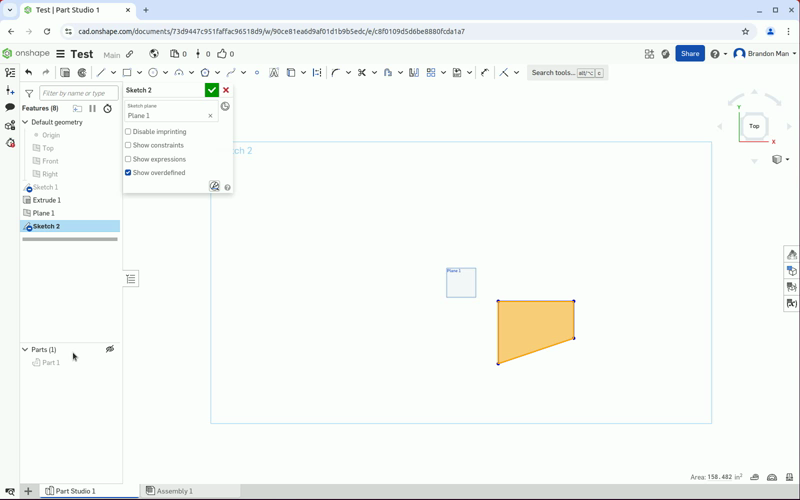
key(shift+e)
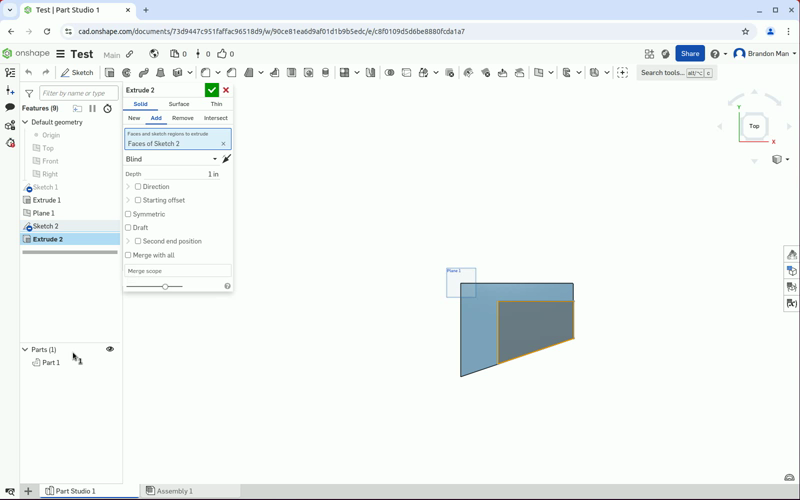
mouse_move(143, 106)
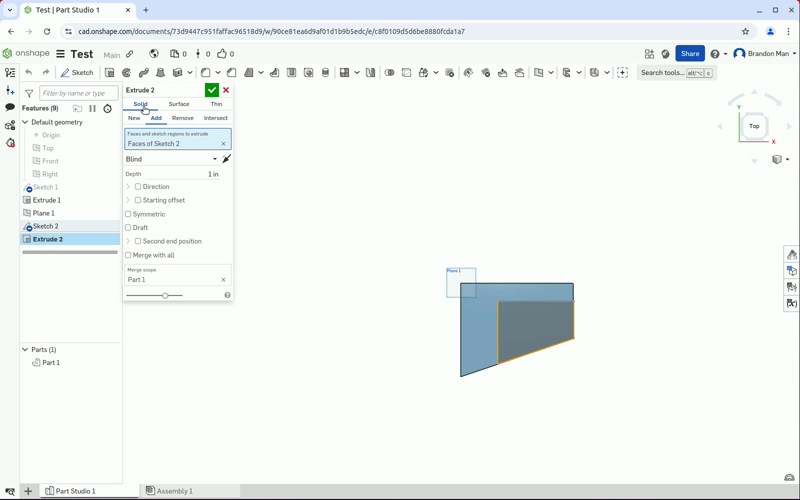
click(143, 106)
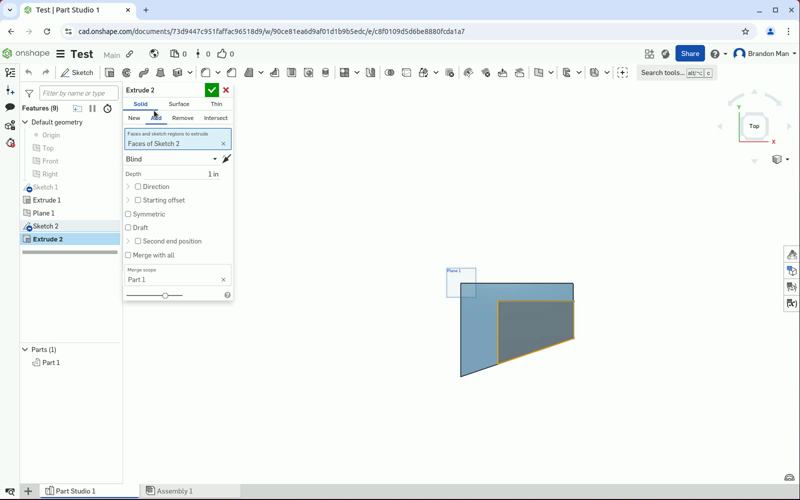
mouse_move(186, 120)
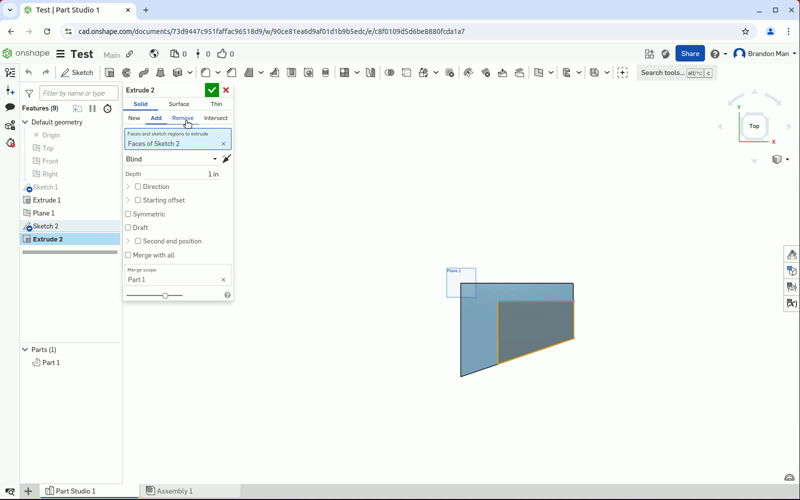
click(186, 120)
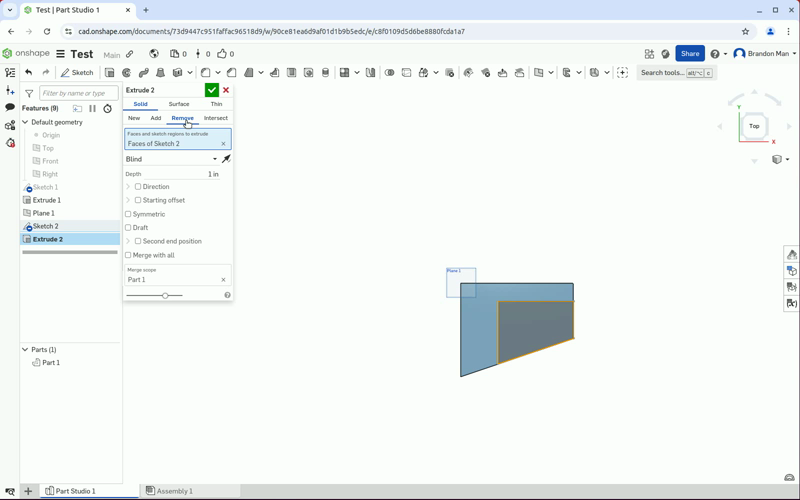
key(tab, 4)
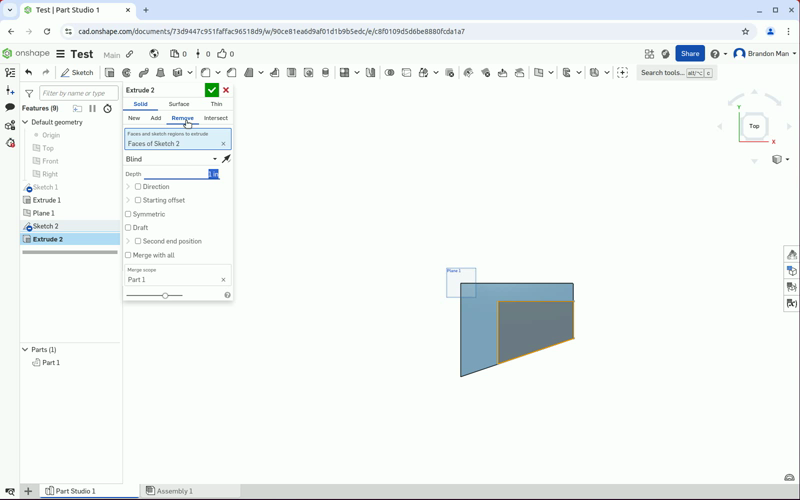
text(11.554)
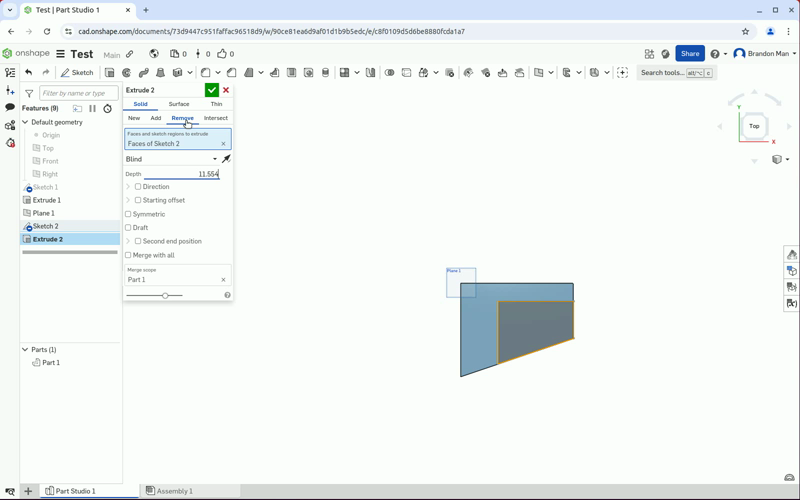
key(tab, 6)
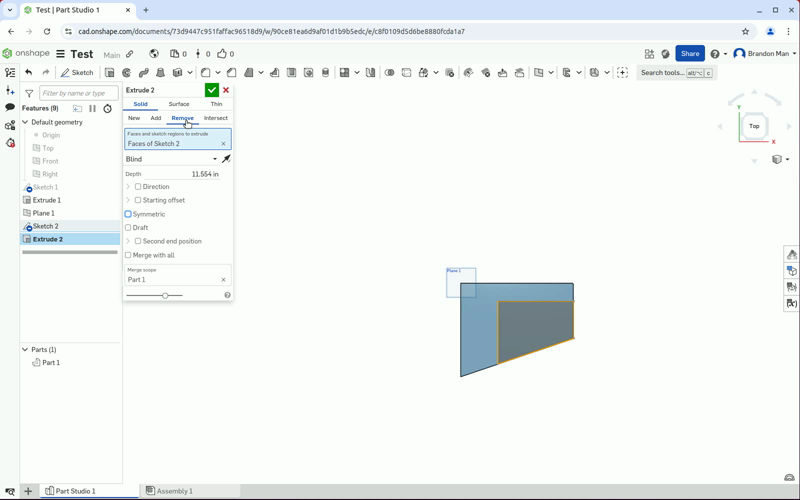
key(space)
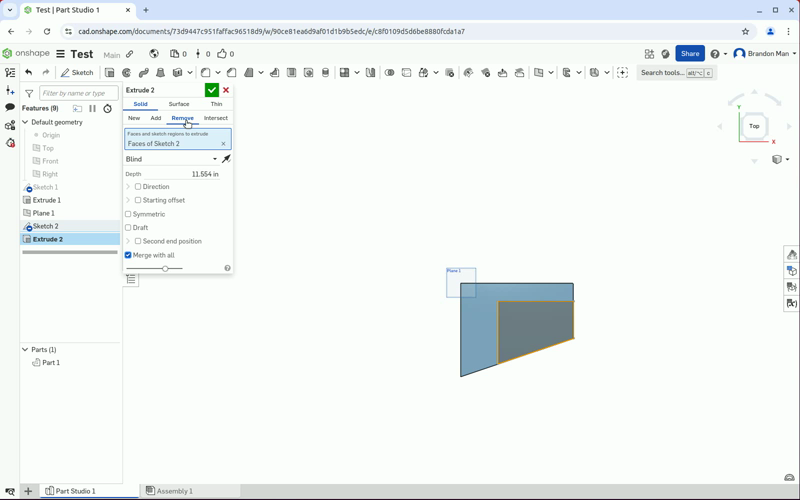
key(enter)
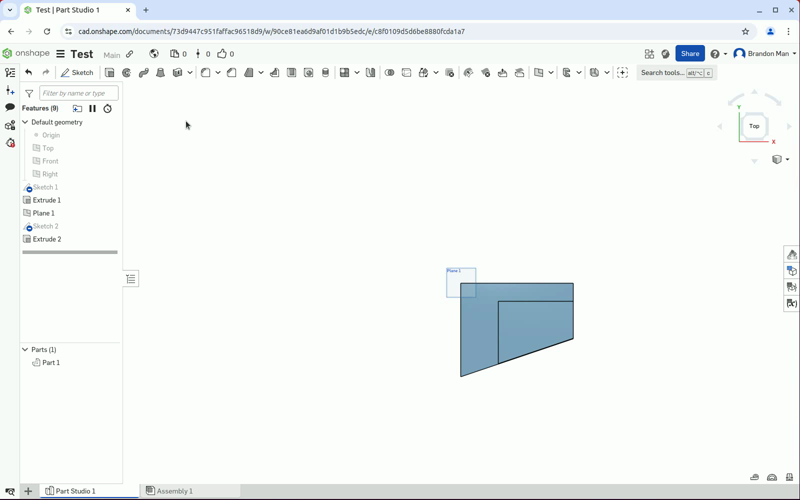
key(shift+h)
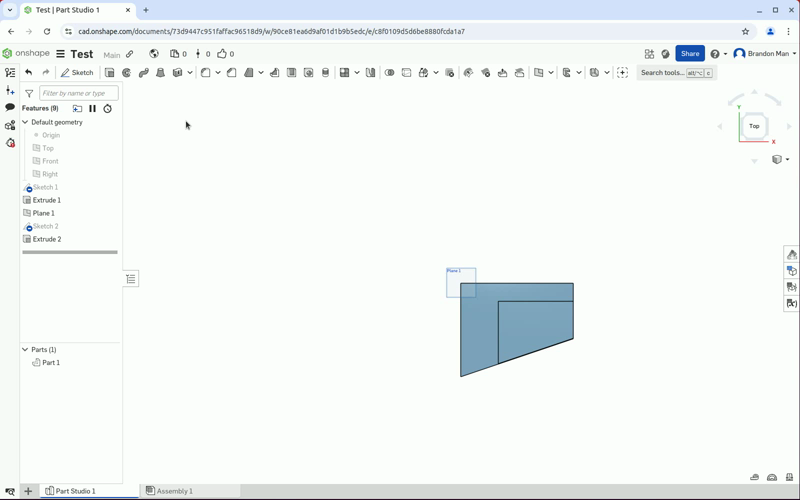
key(shift+h)
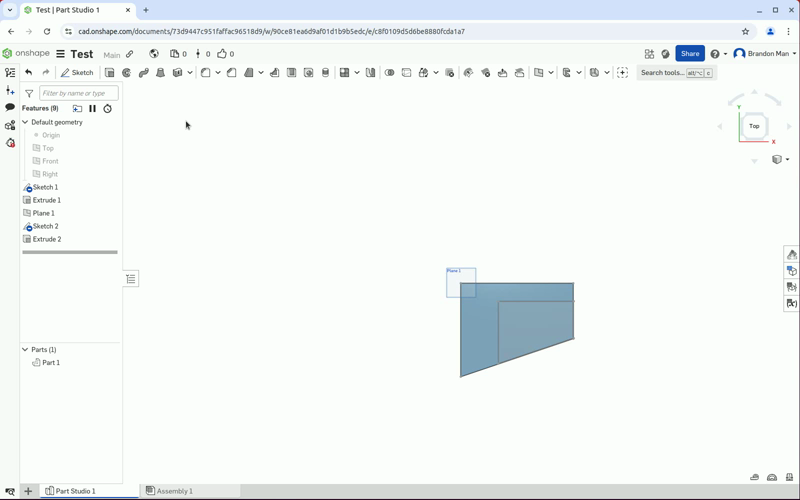
key(shift+7)
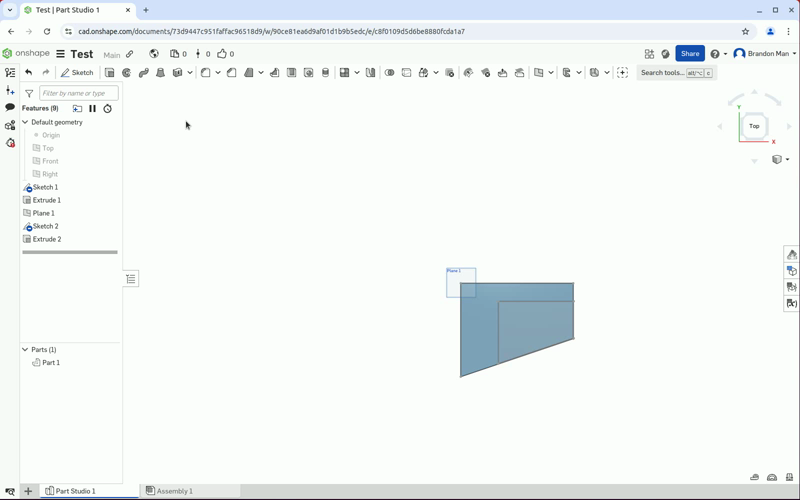
key(up, 3)
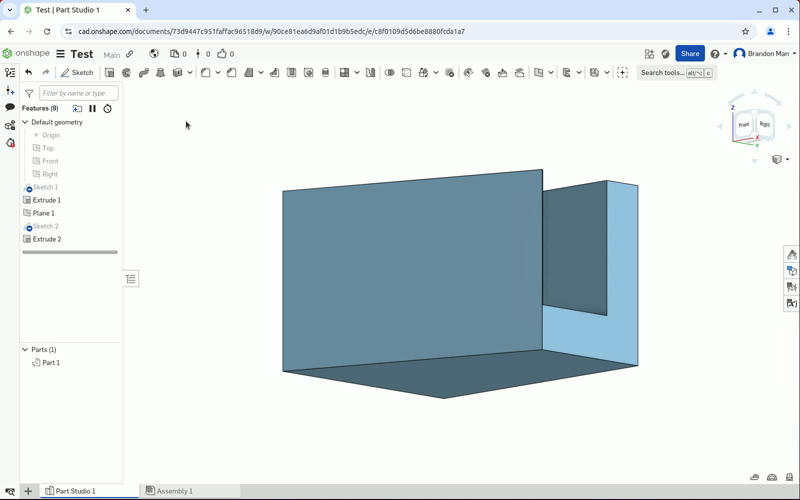
key(left, 3)
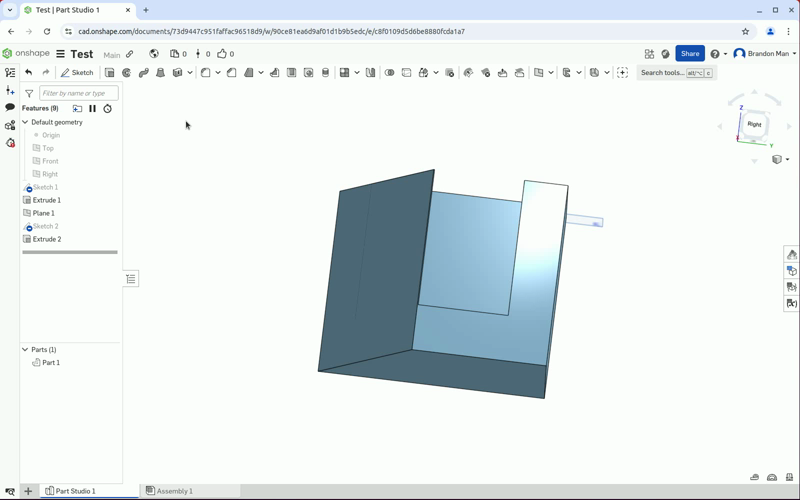
key(right, 3)
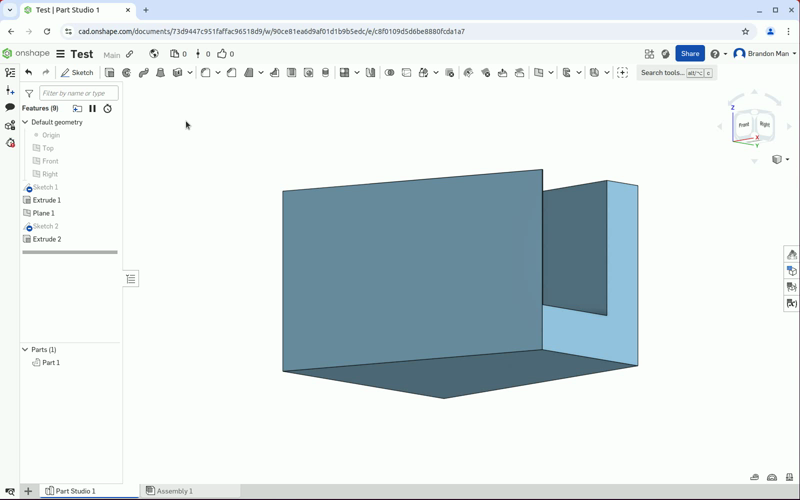
key(down, 3)
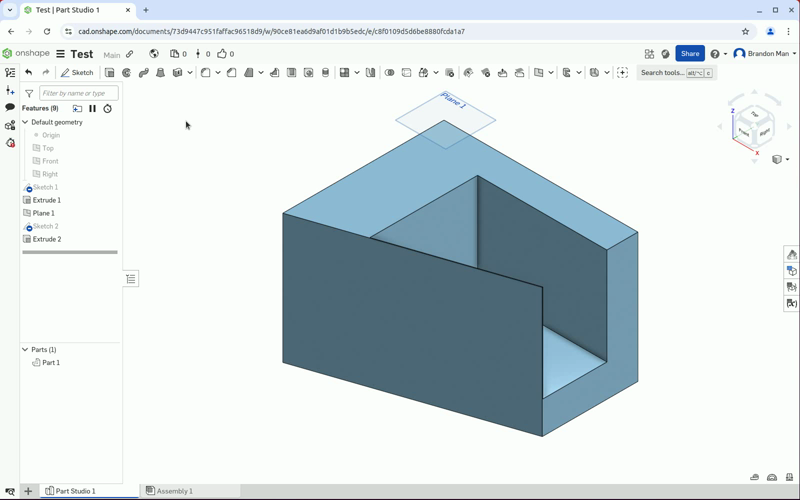
mouse_move(73, 189)
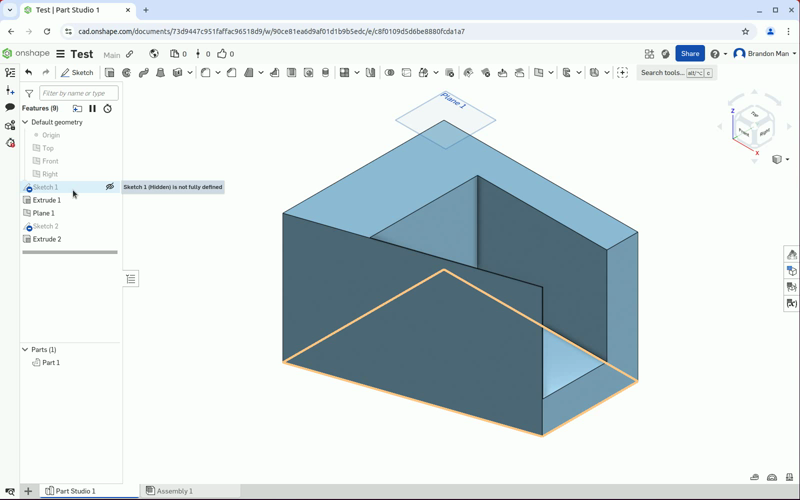
click(73, 189)